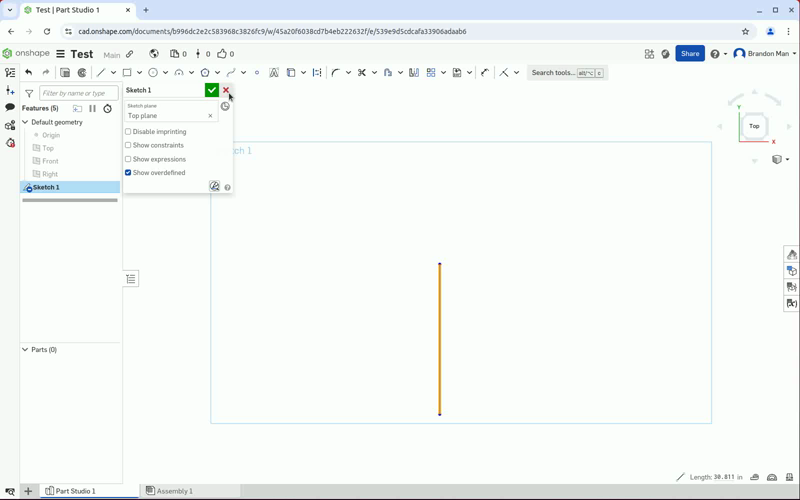
key(shift+h)
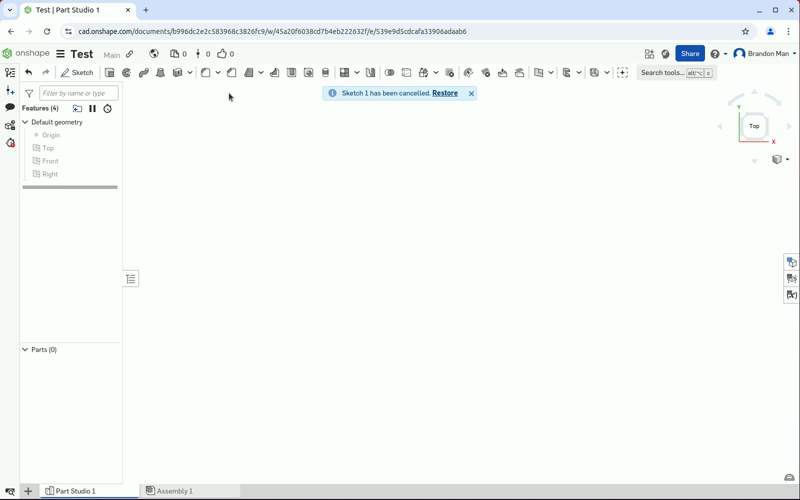
mouse_move(73, 352)
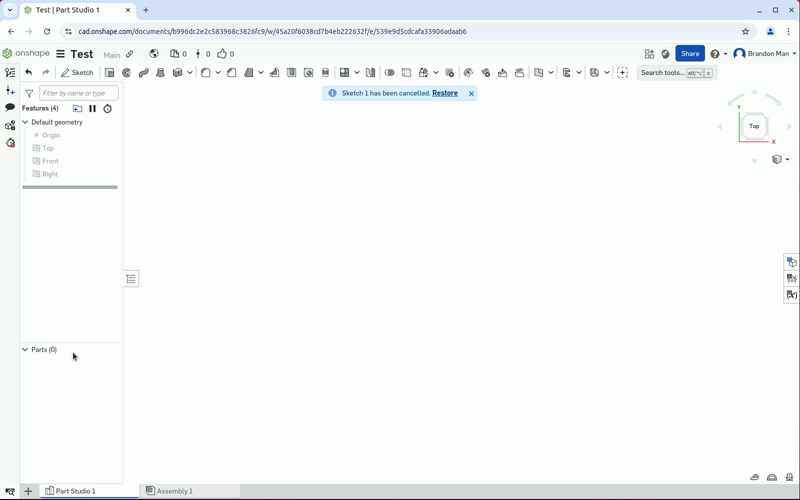
key(y)
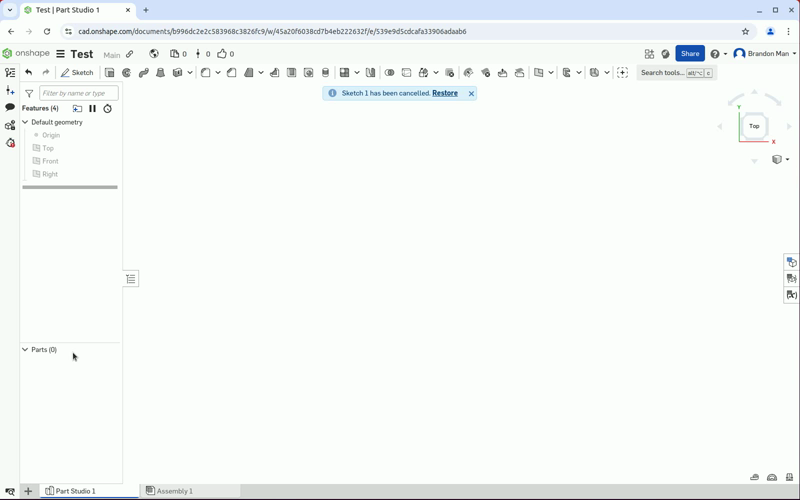
key(shift+p)
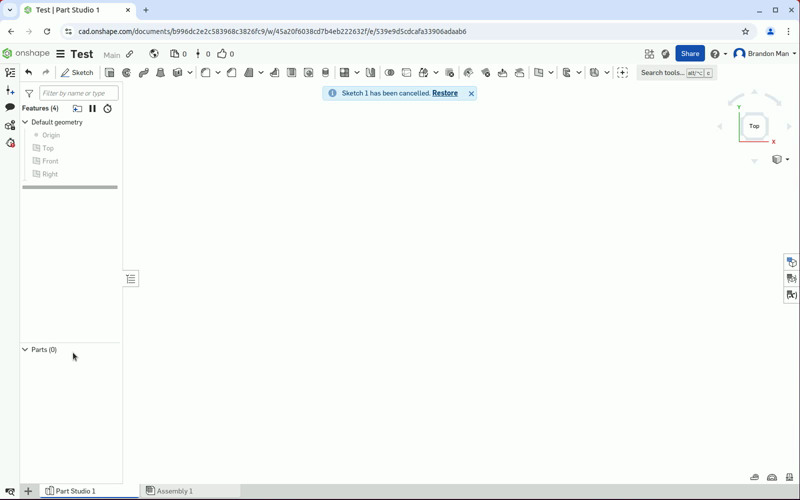
key(space)
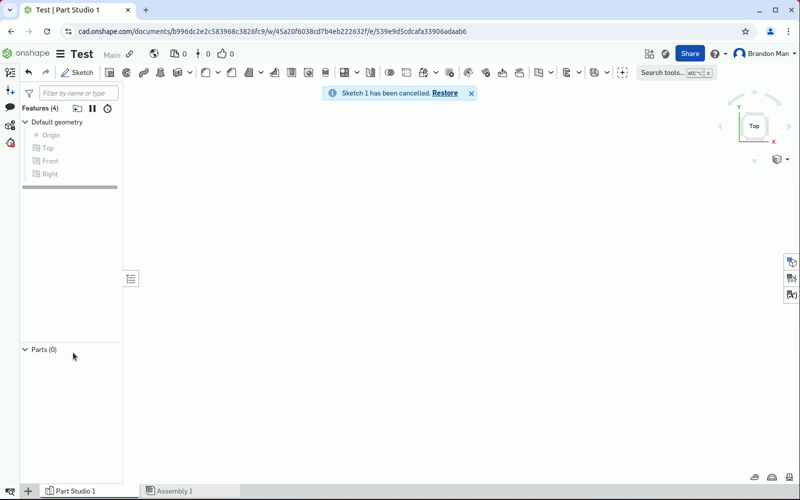
key_down(shift)
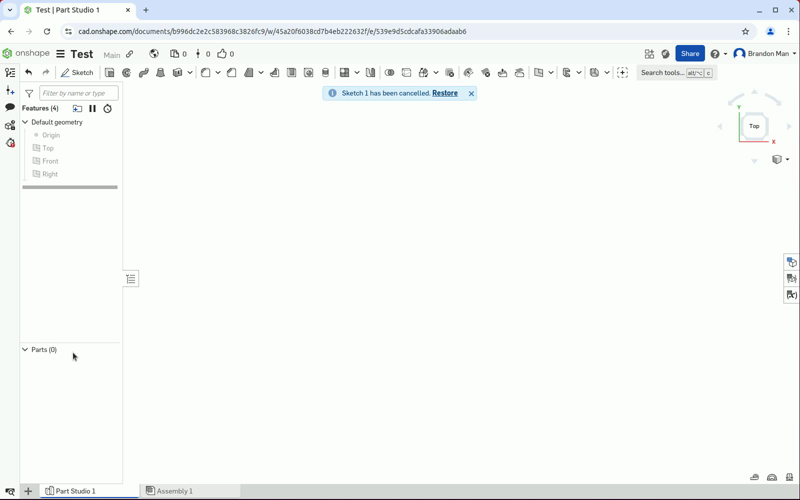
key(up)
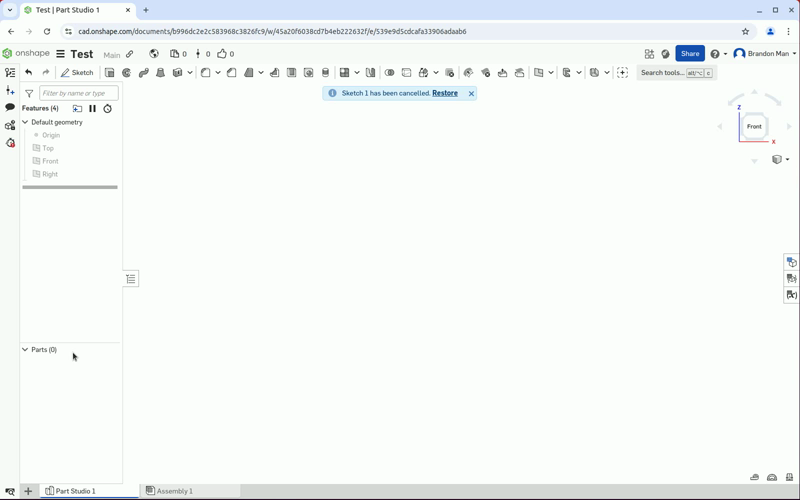
key_up(shift)
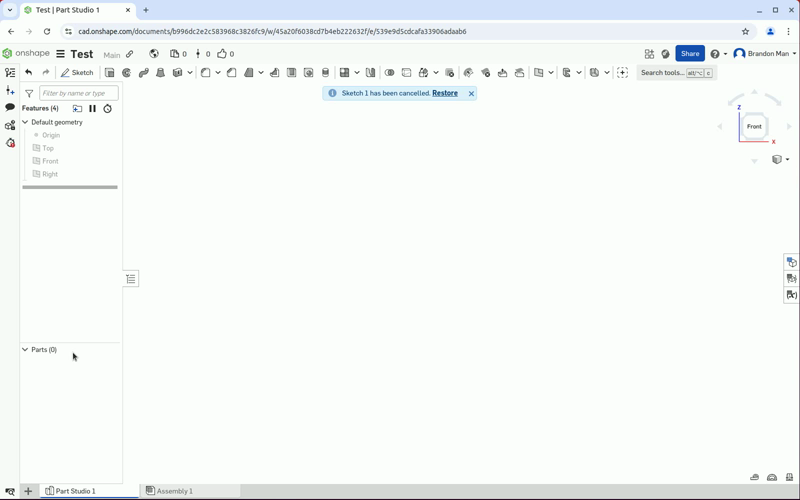
mouse_move(73, 352)
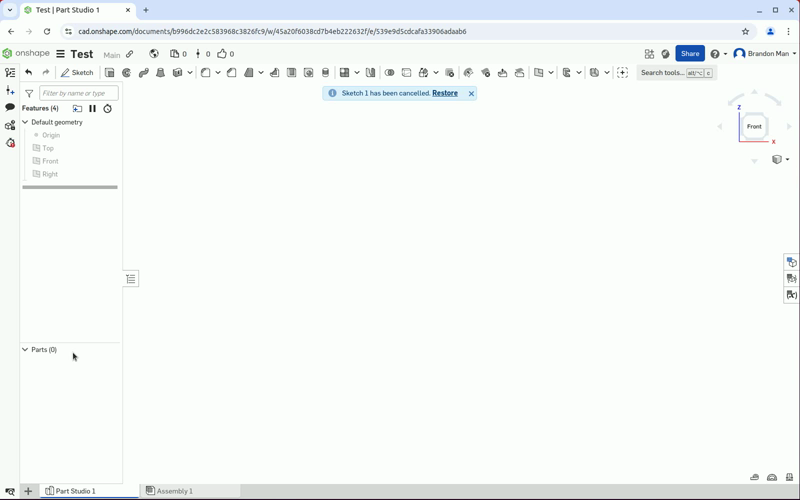
key(shift+y)
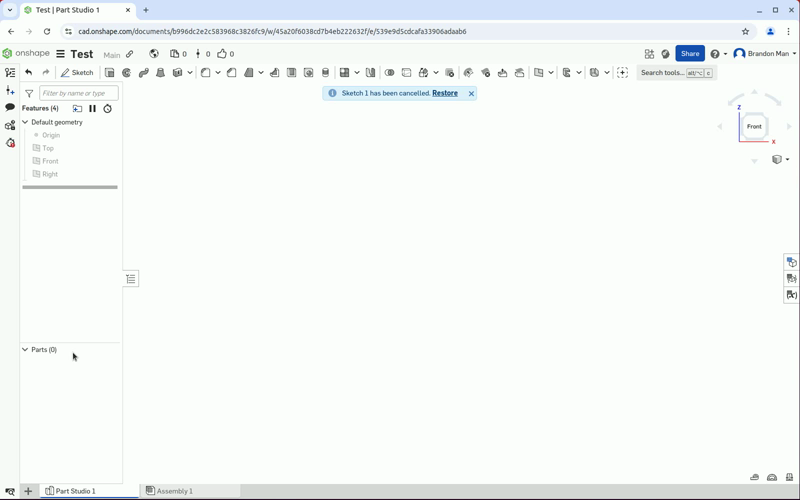
key(shift+s)
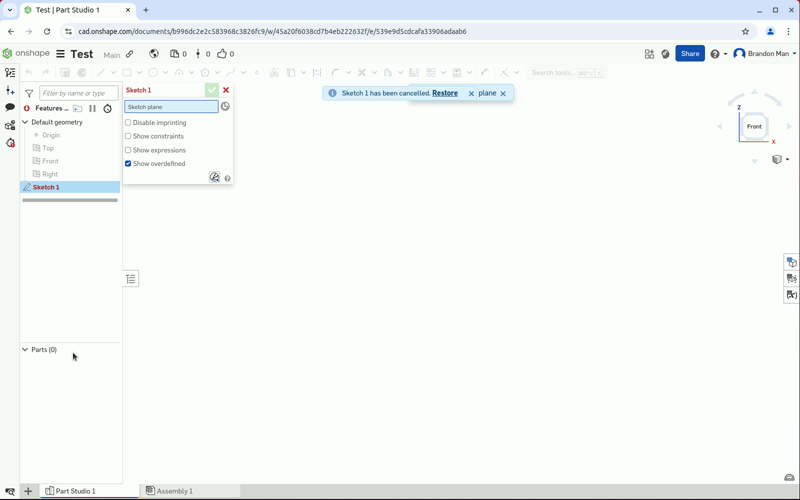
mouse_move(73, 163)
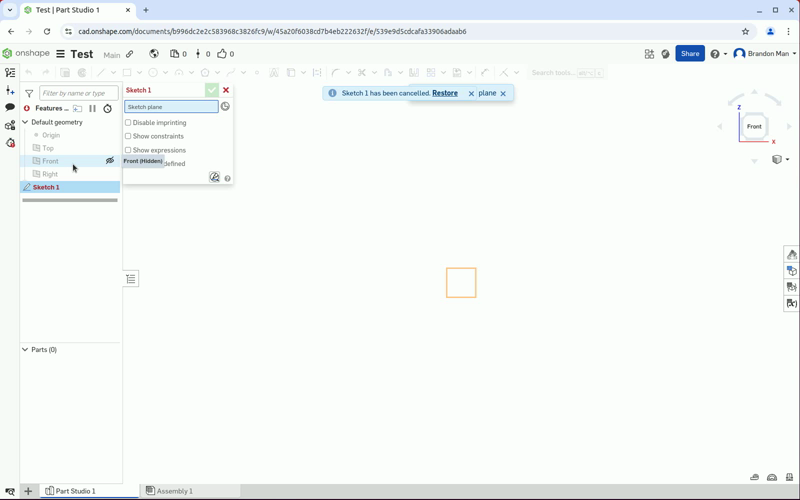
click(73, 163)
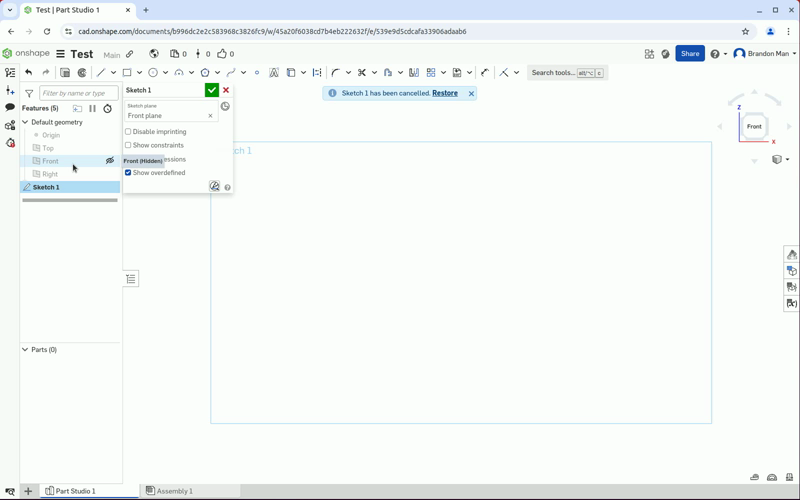
mouse_move(73, 352)
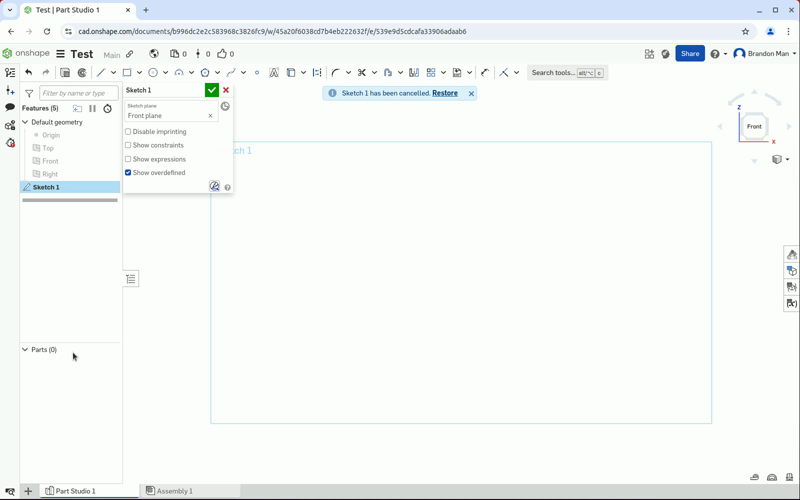
key(y)
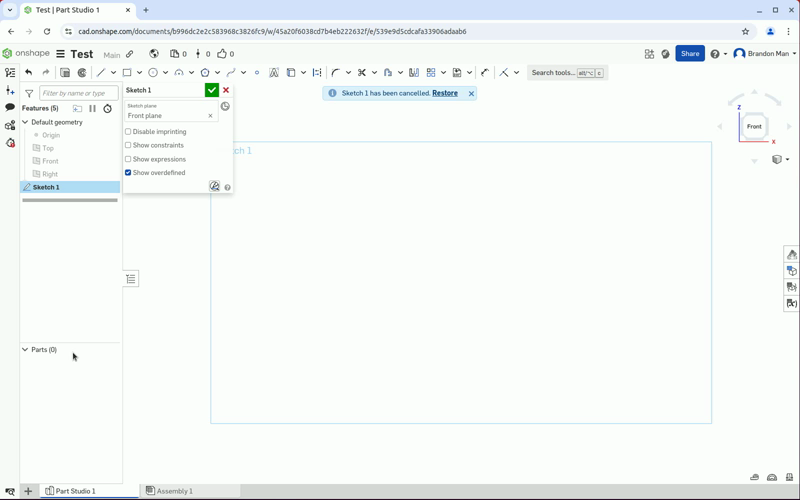
key(a)
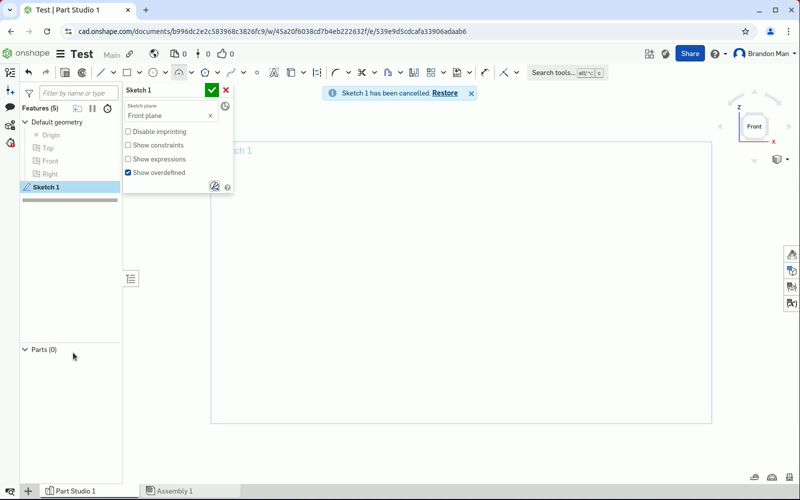
key_down(shift)
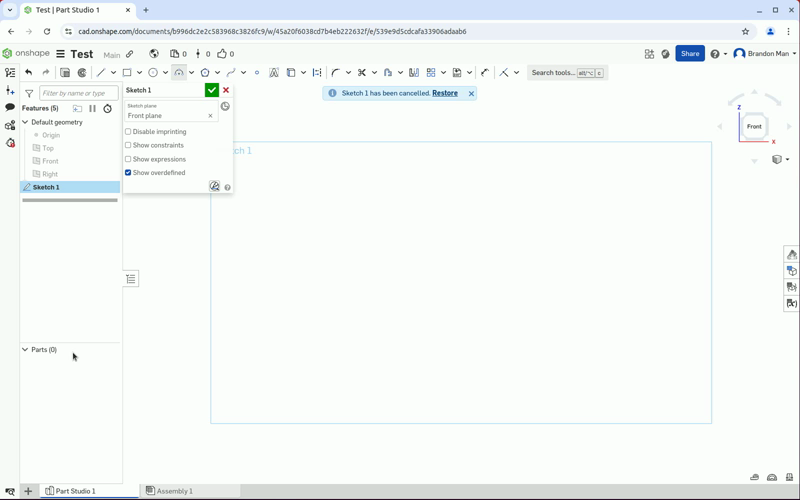
mouse_move(460, 268)
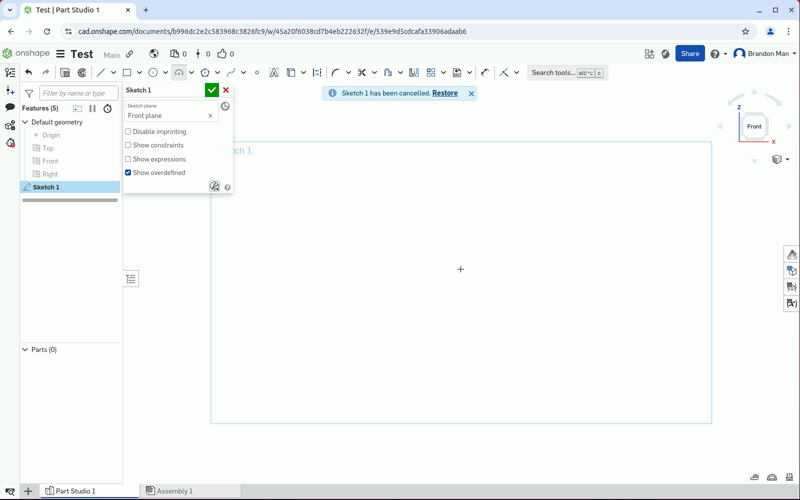
click(460, 268)
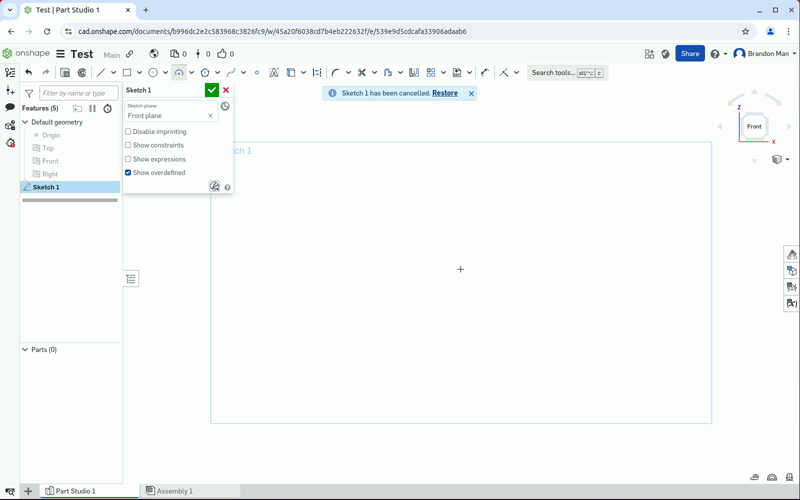
key_up(shift)
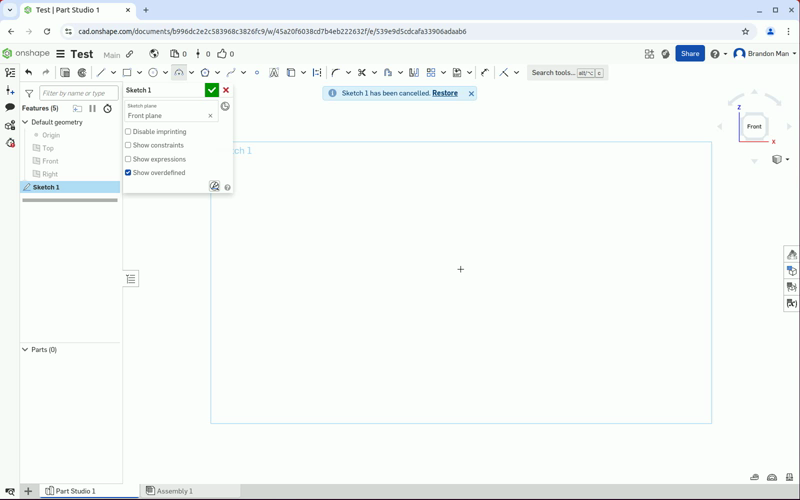
key_down(shift)
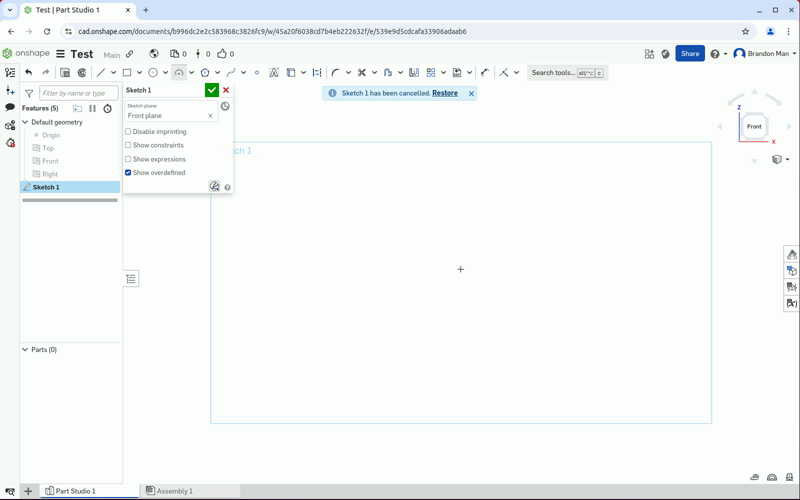
mouse_move(474, 282)
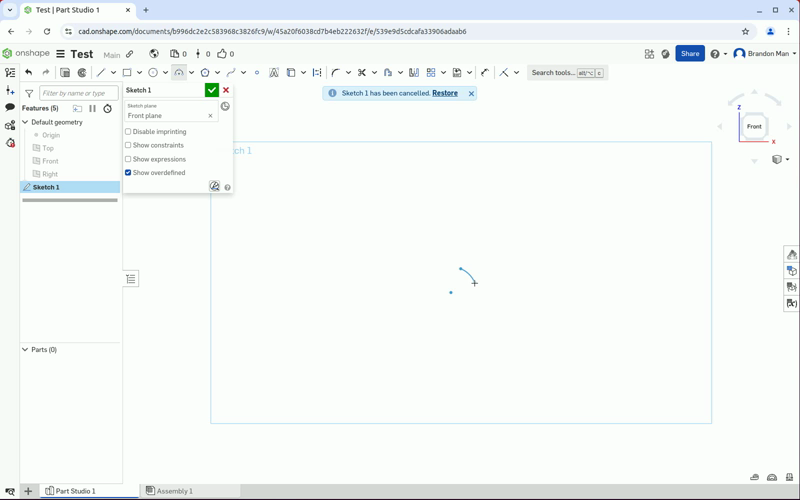
click(474, 282)
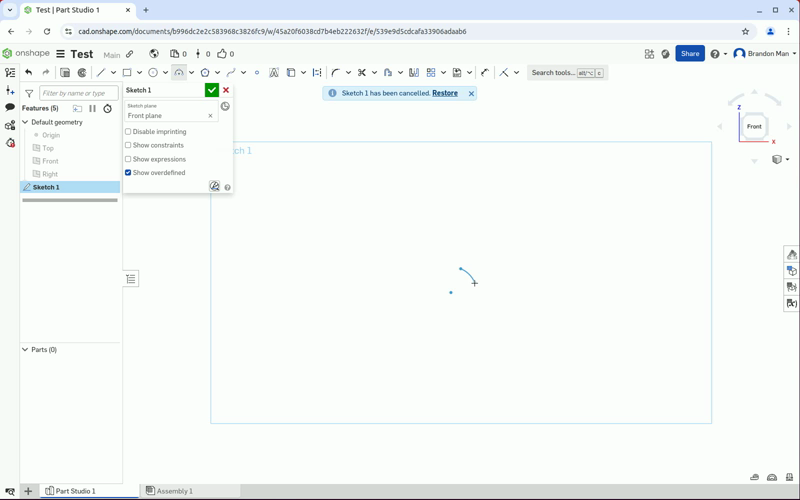
mouse_move(464, 278)
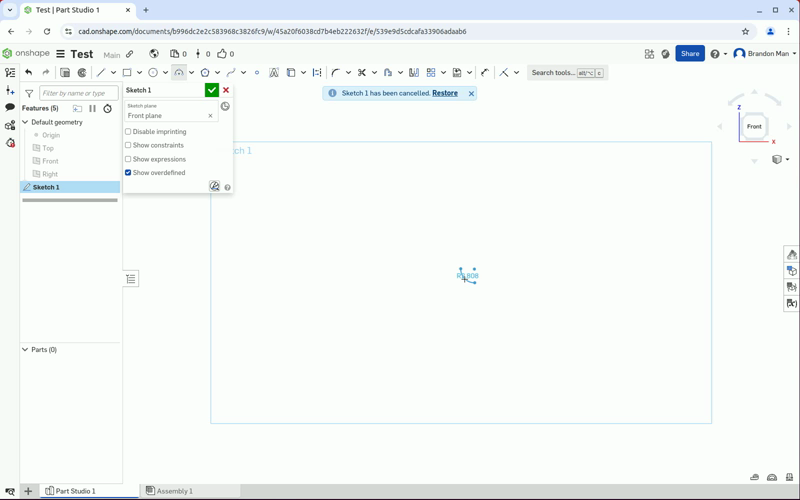
click(464, 278)
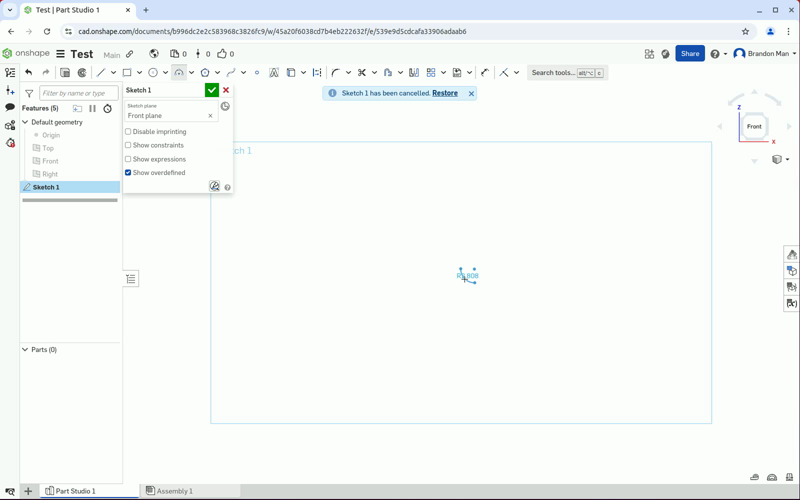
key_up(shift)
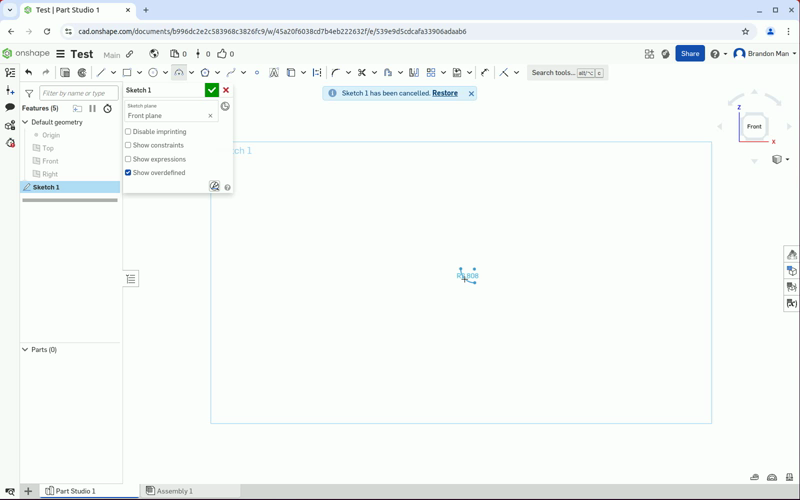
key(esc)
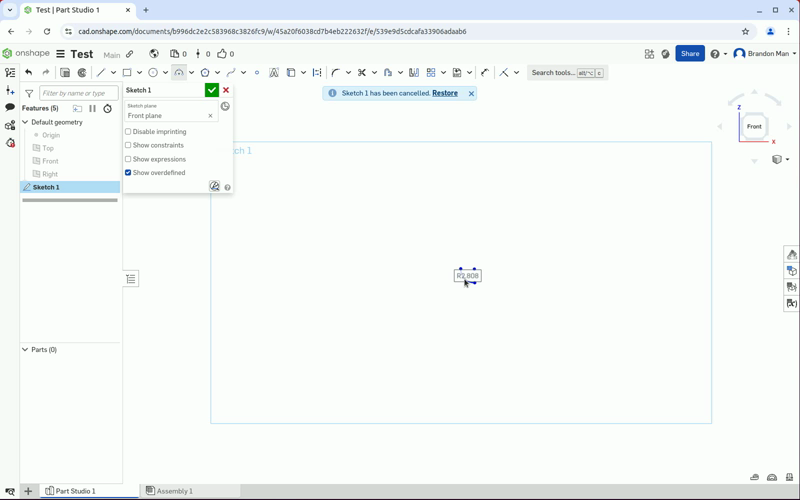
key(l)
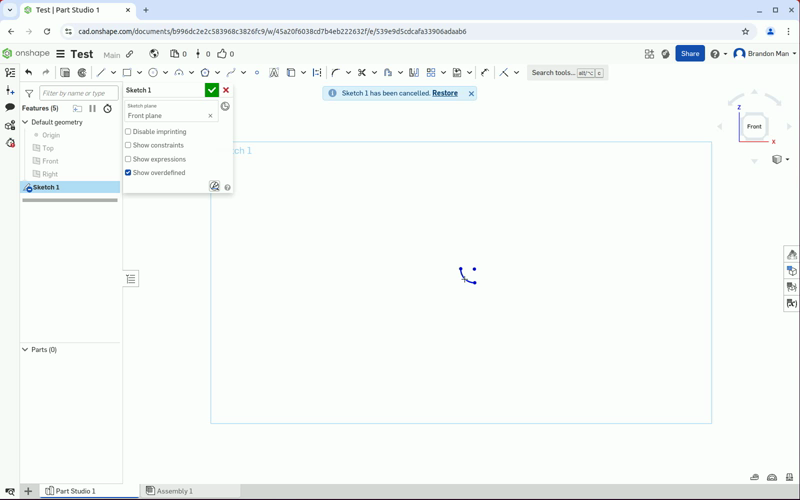
mouse_move(474, 282)
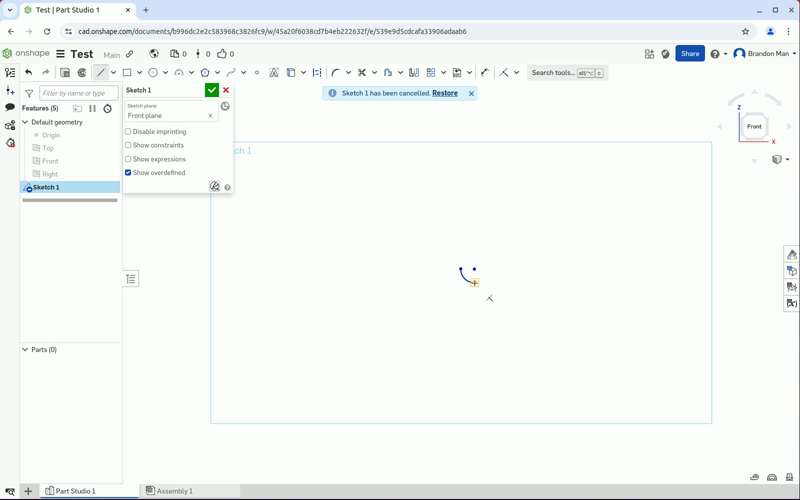
click(474, 282)
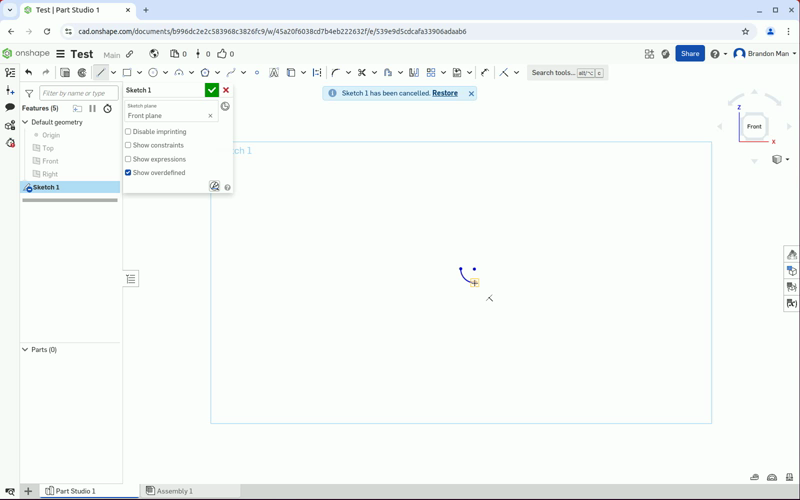
key_down(shift)
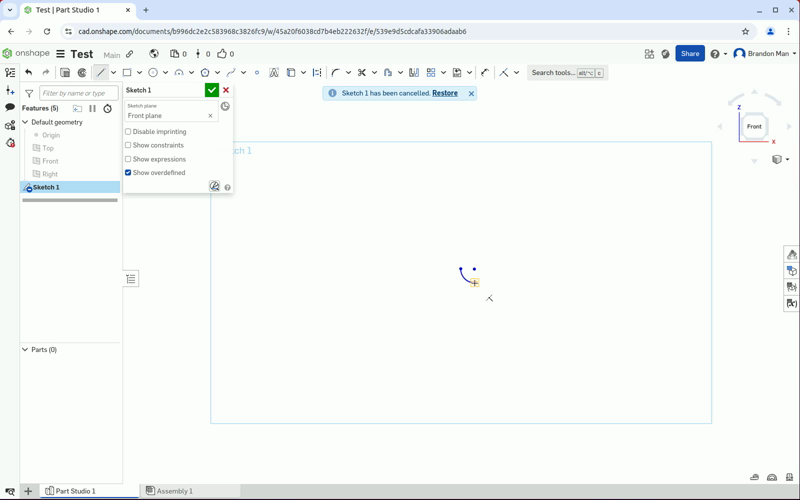
mouse_move(559, 282)
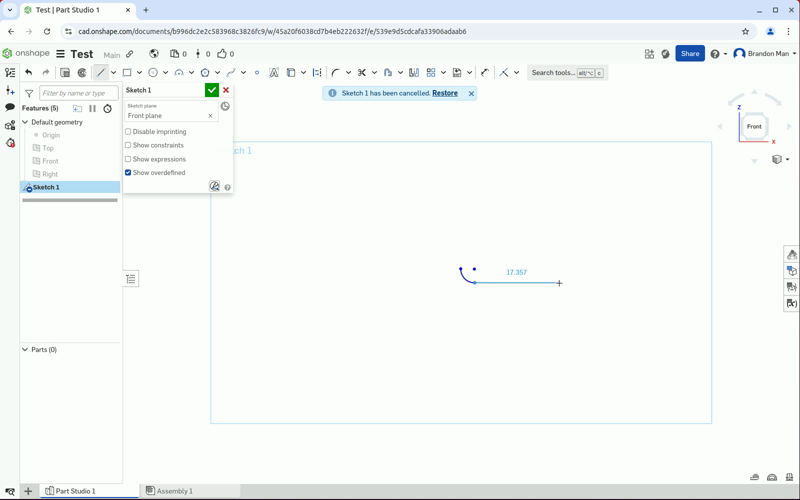
click(559, 282)
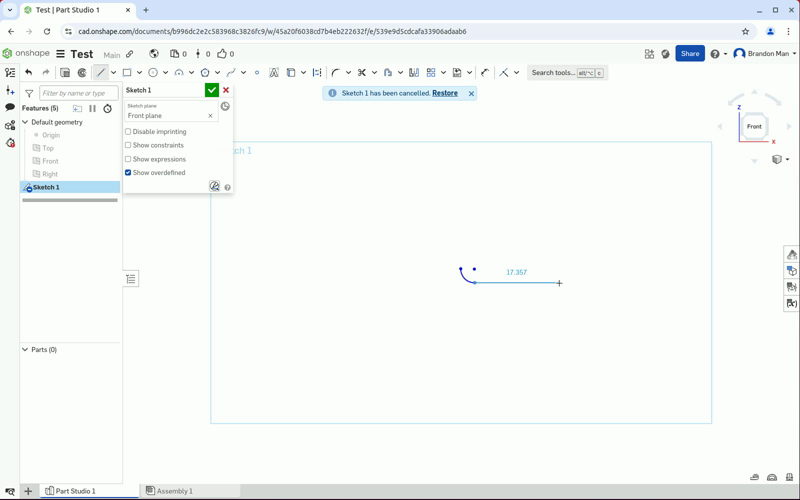
key_up(shift)
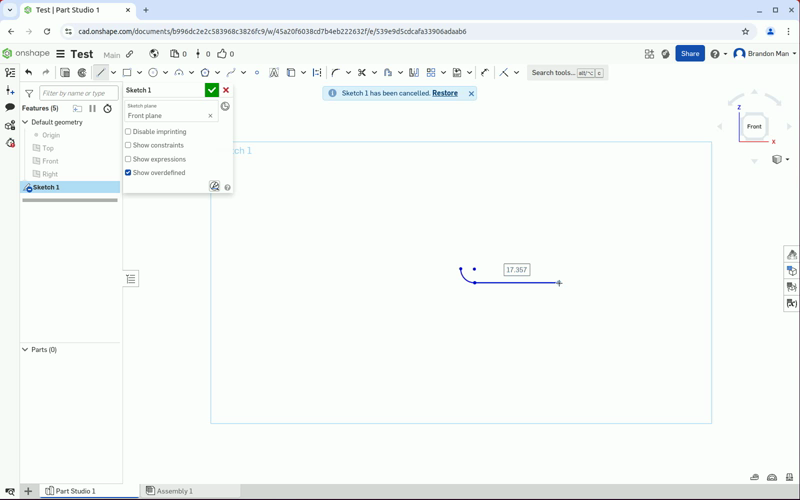
key(esc)
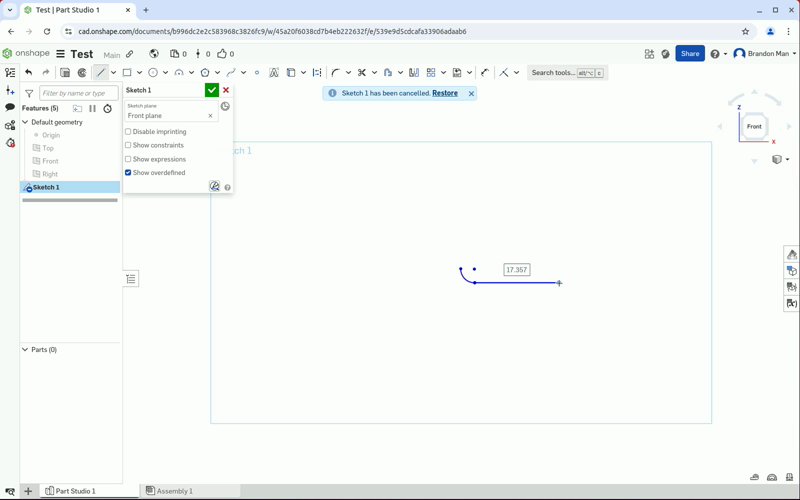
key(a)
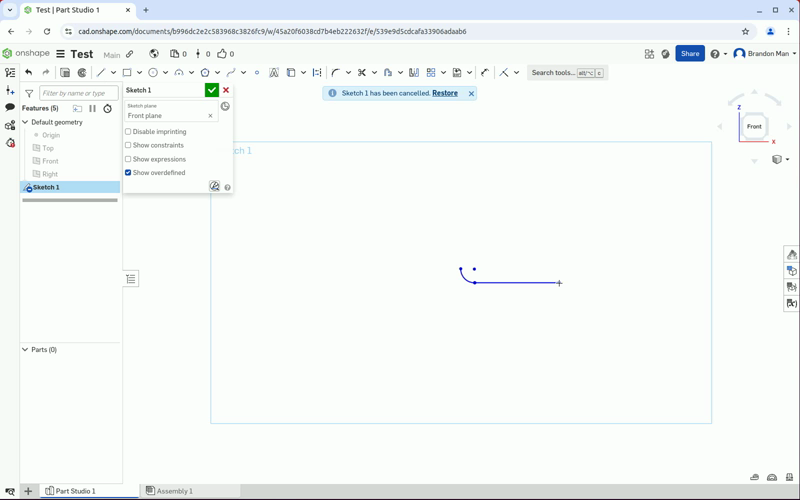
mouse_move(559, 282)
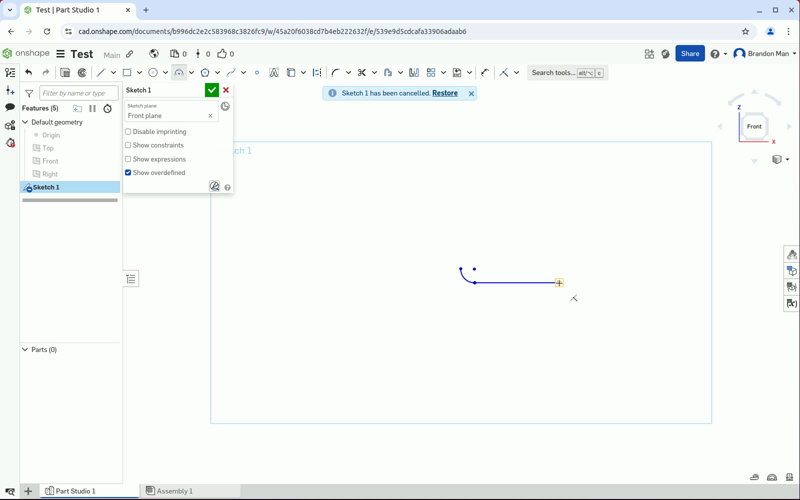
click(559, 282)
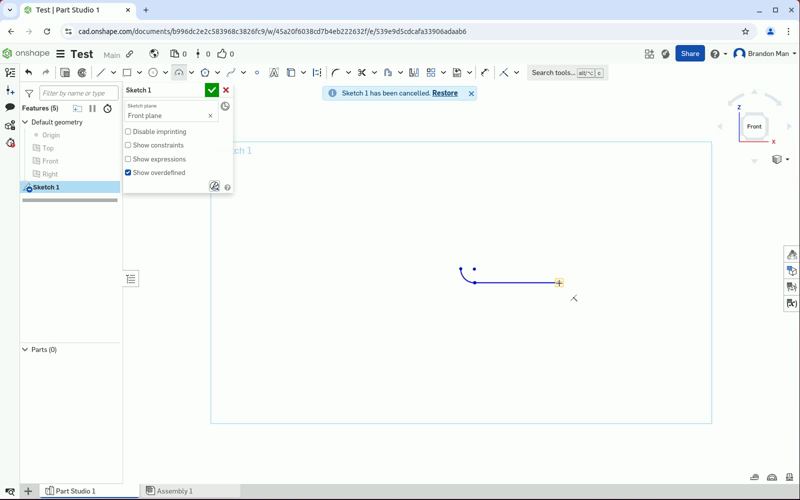
key_down(shift)
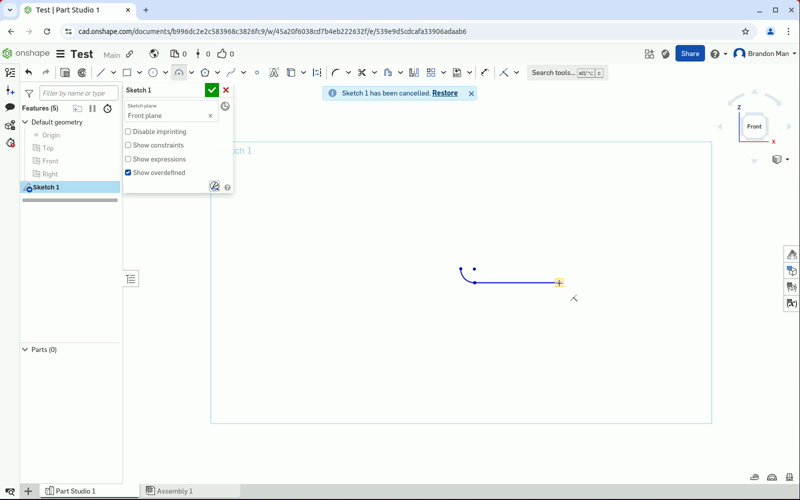
mouse_move(573, 268)
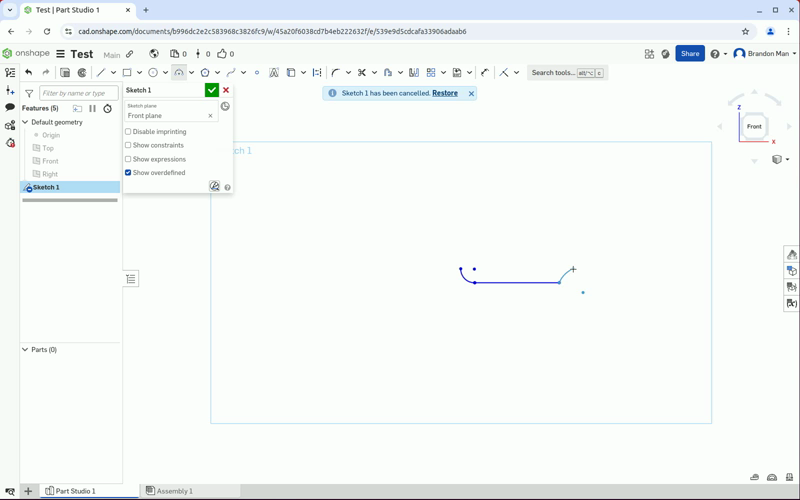
click(573, 268)
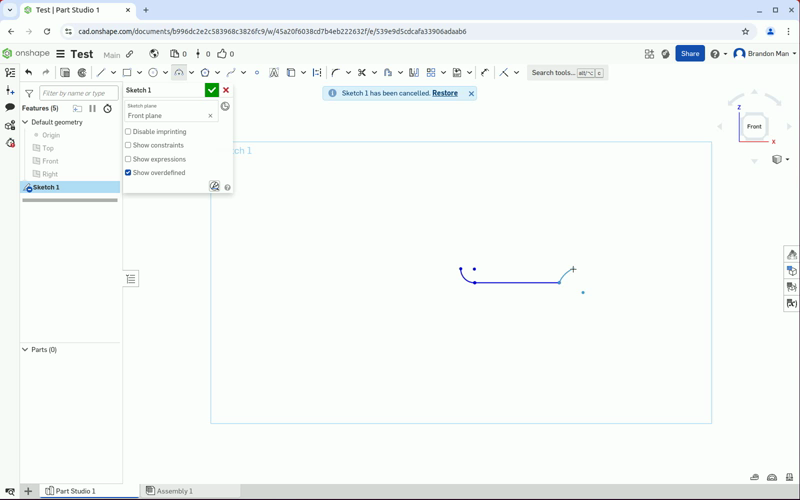
mouse_move(569, 278)
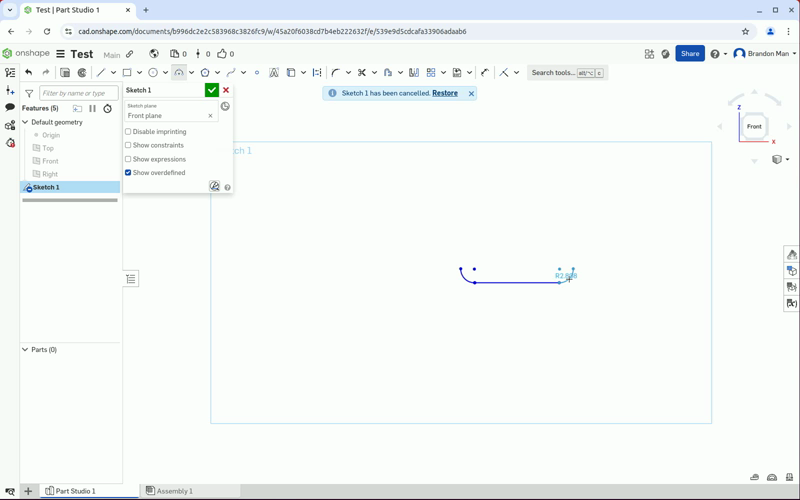
click(569, 278)
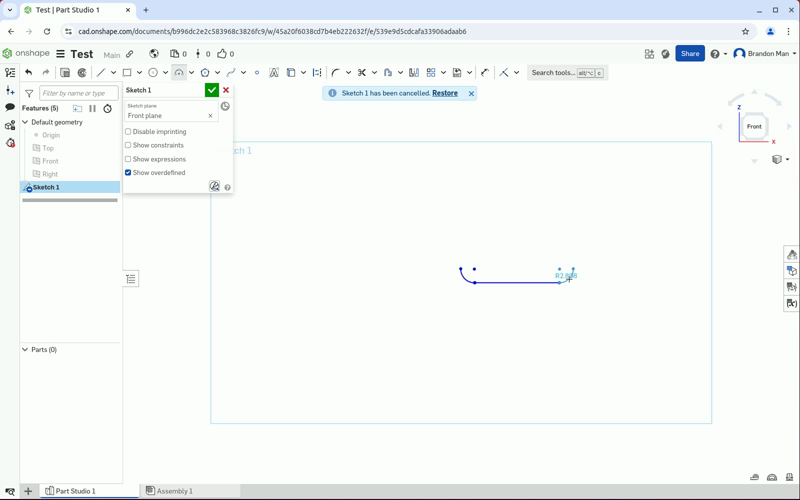
key_up(shift)
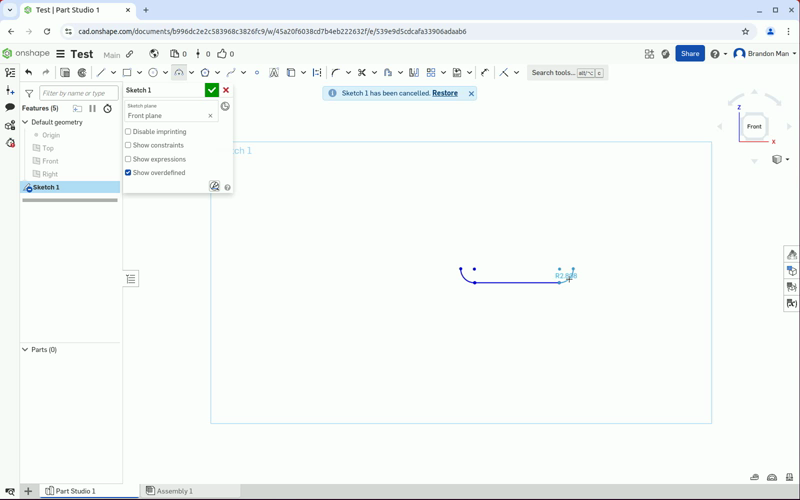
key(esc)
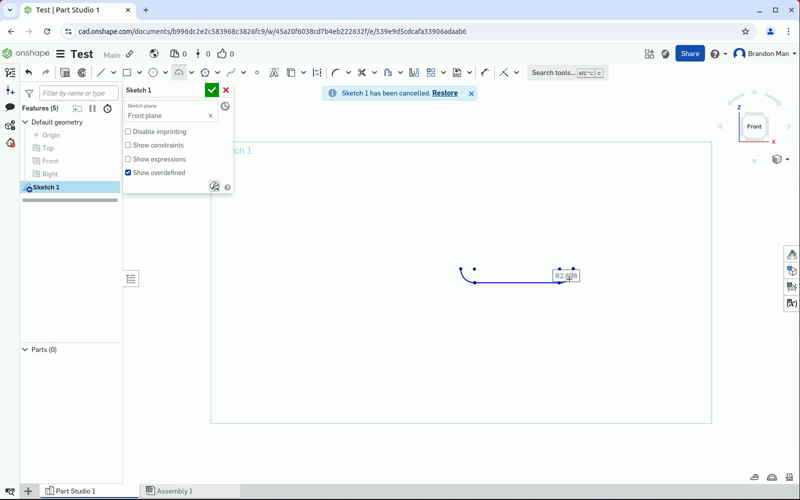
key(l)
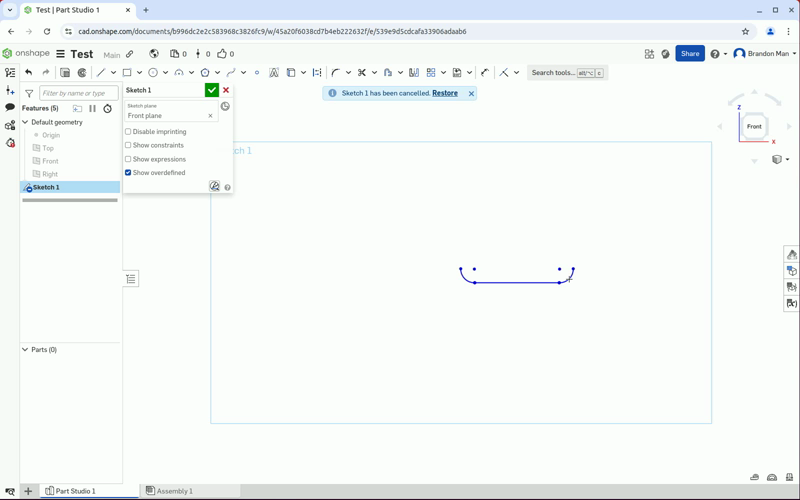
mouse_move(573, 268)
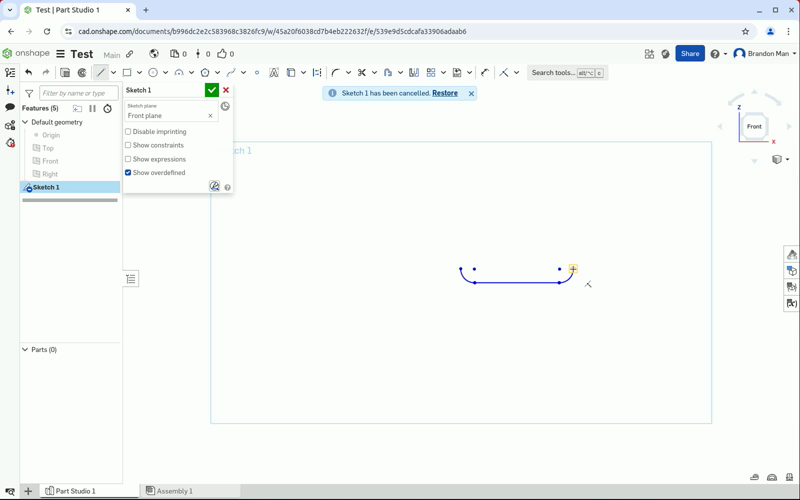
click(573, 268)
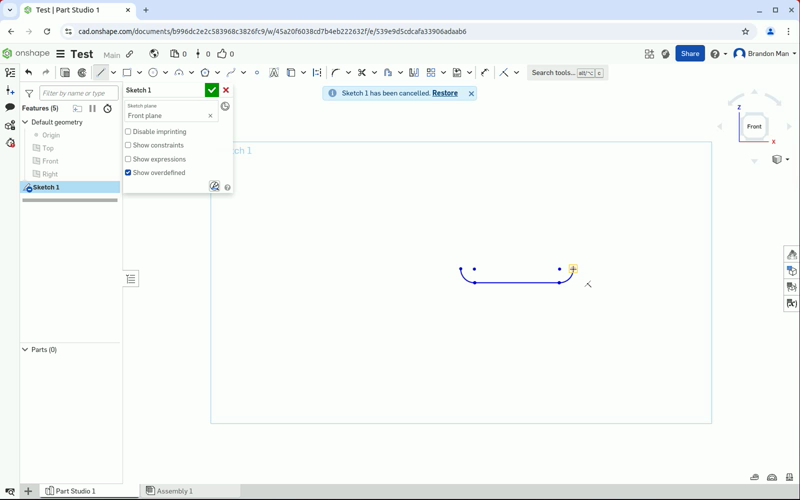
key_down(shift)
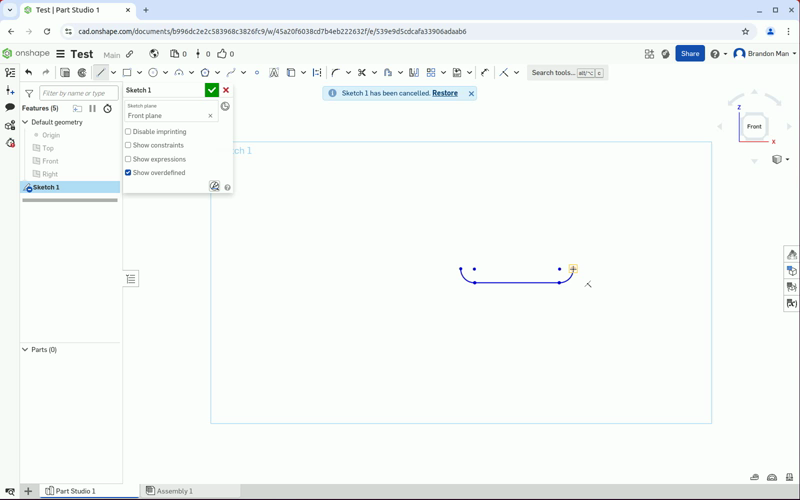
mouse_move(589, 268)
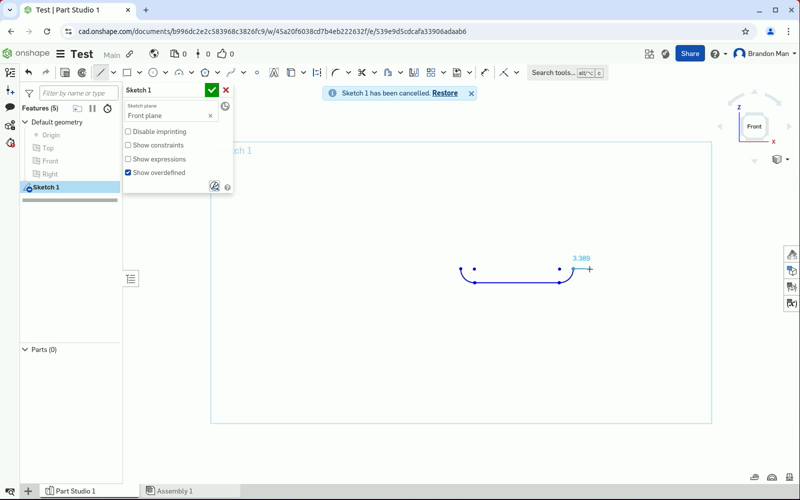
mouse_move(573, 226)
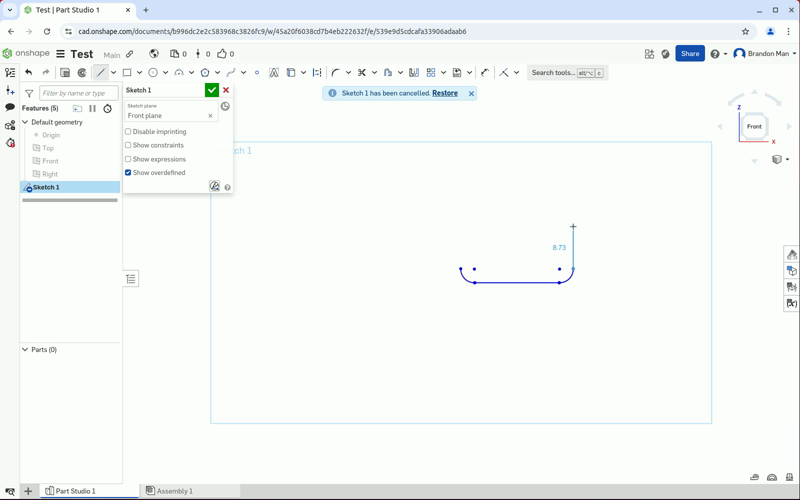
click(573, 226)
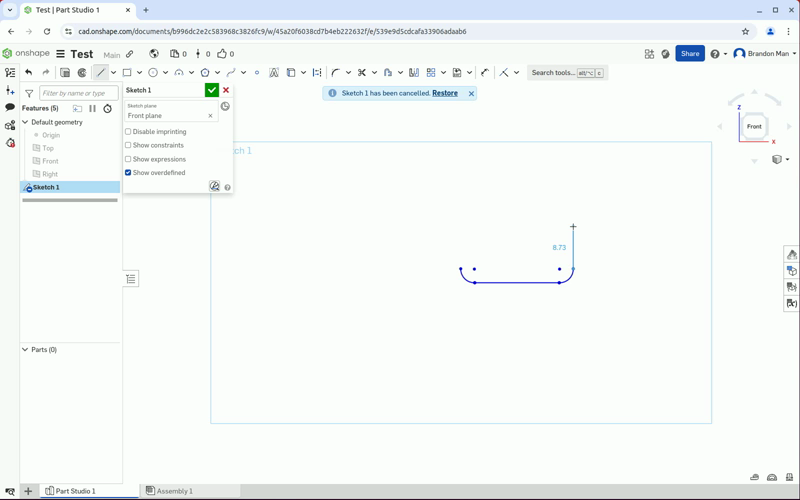
key_up(shift)
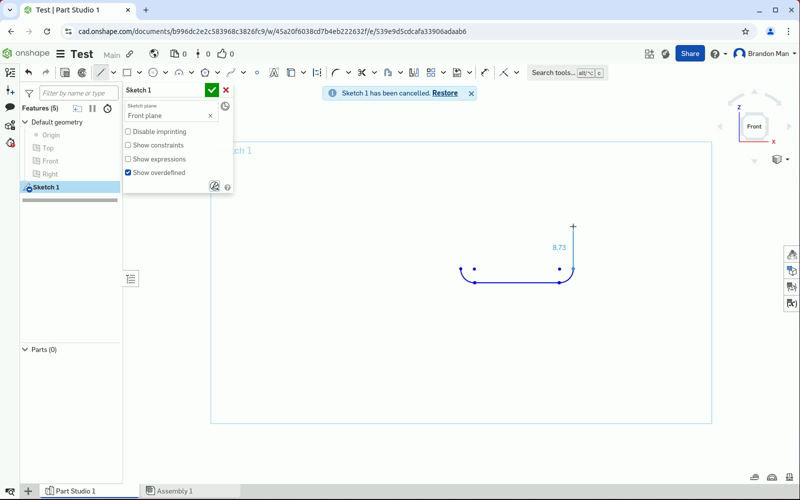
key(esc)
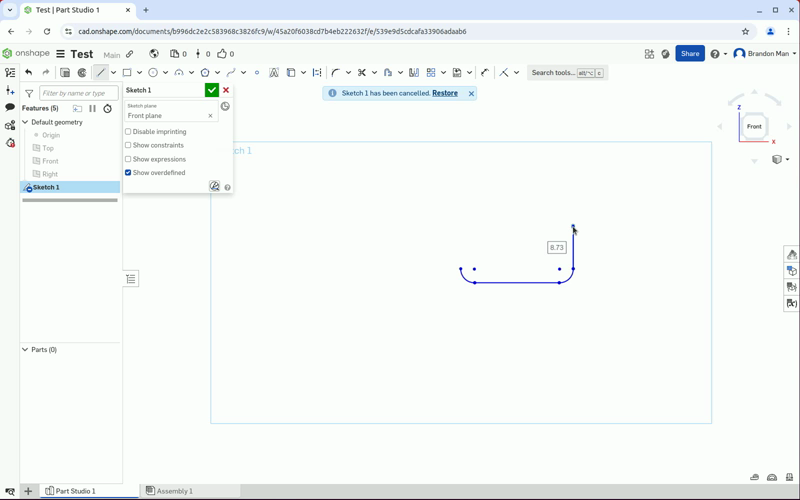
key(a)
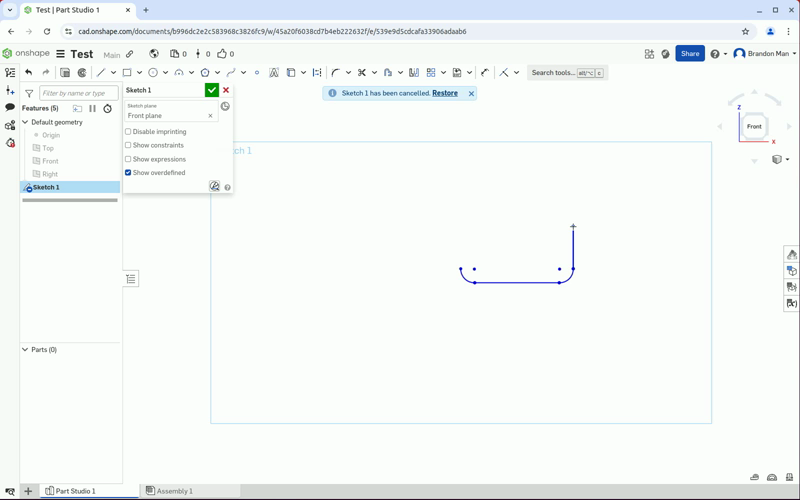
mouse_move(573, 226)
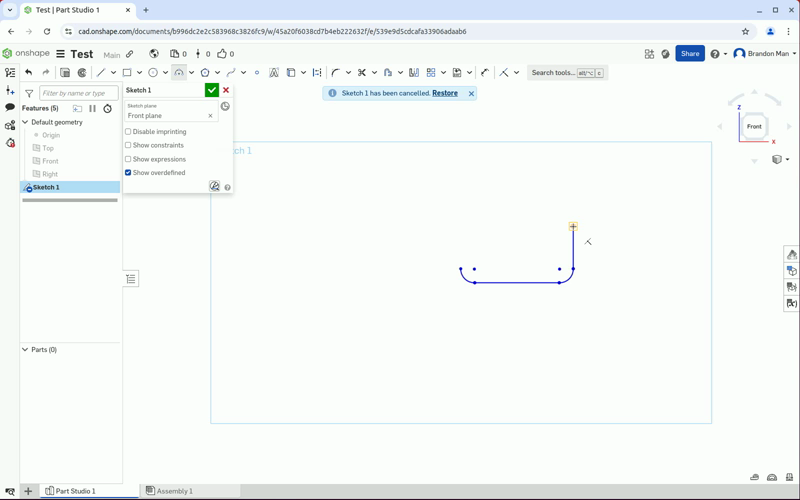
click(573, 226)
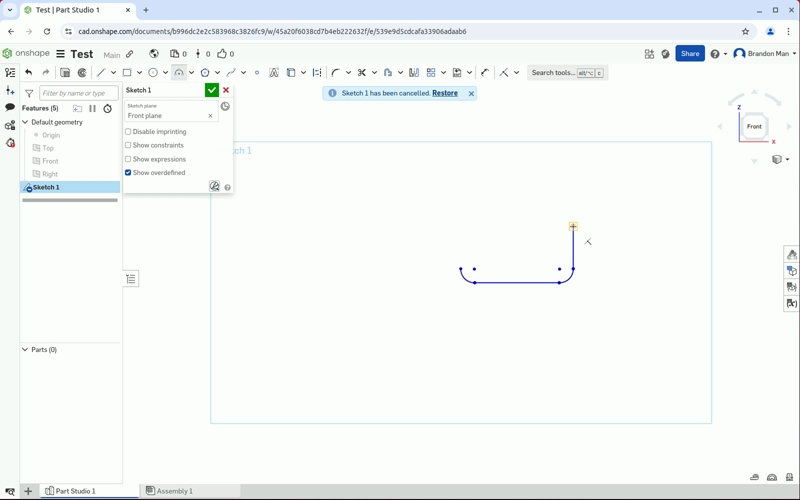
key_down(shift)
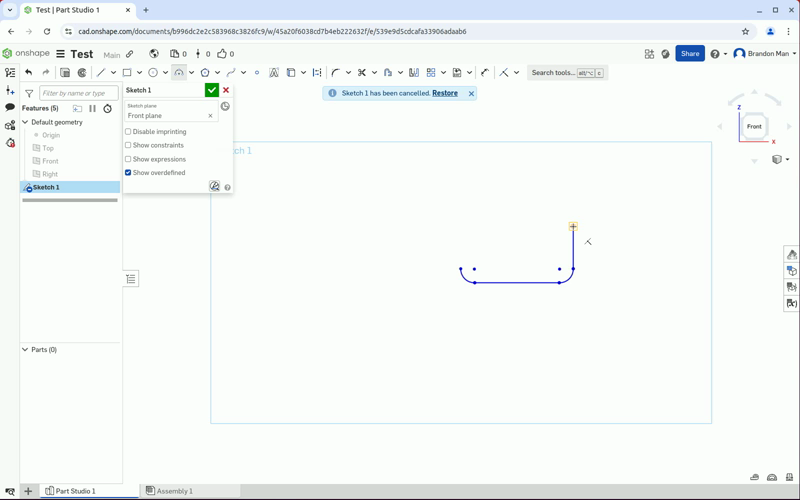
mouse_move(559, 212)
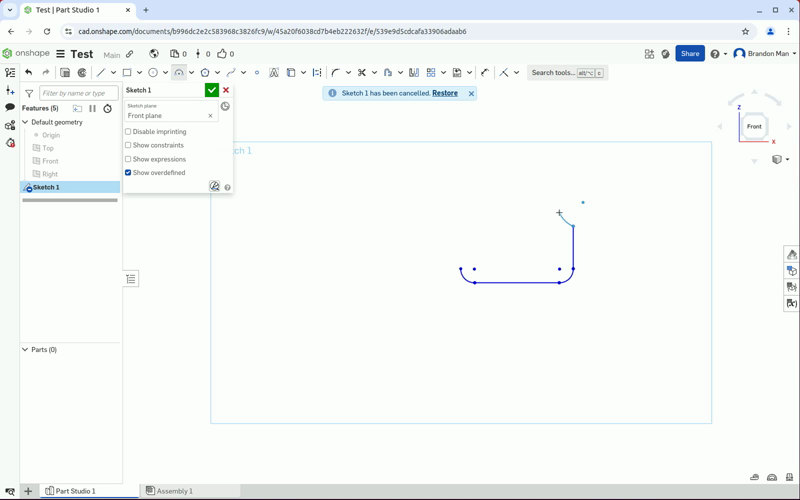
click(559, 212)
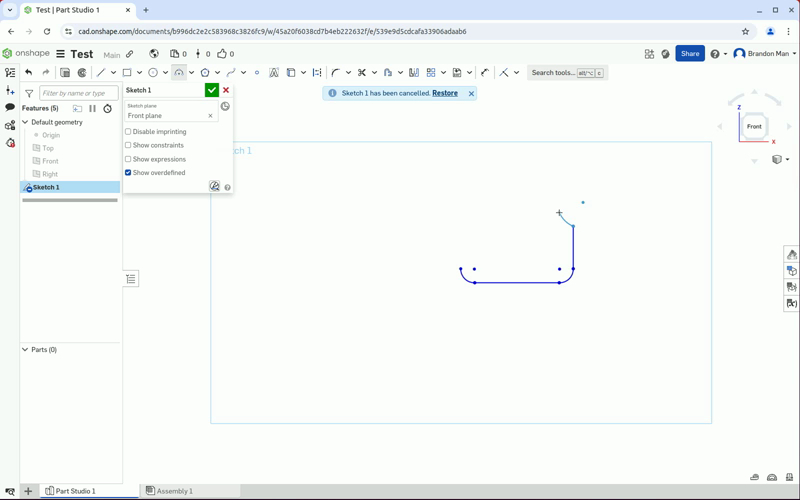
mouse_move(569, 216)
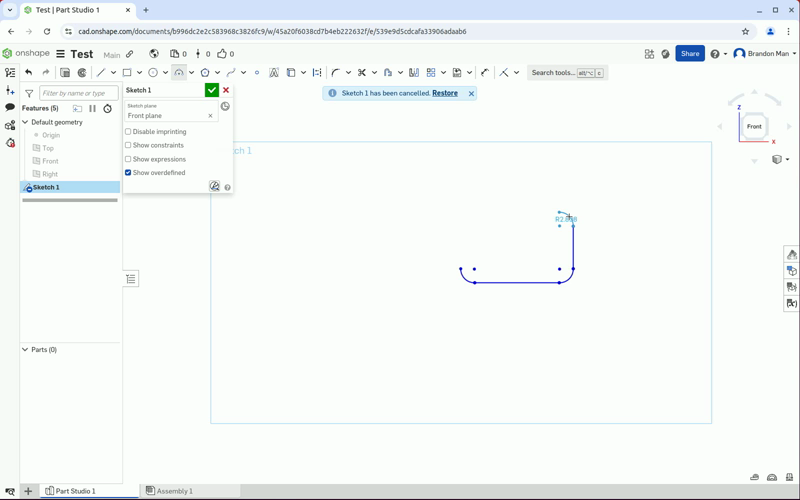
click(569, 216)
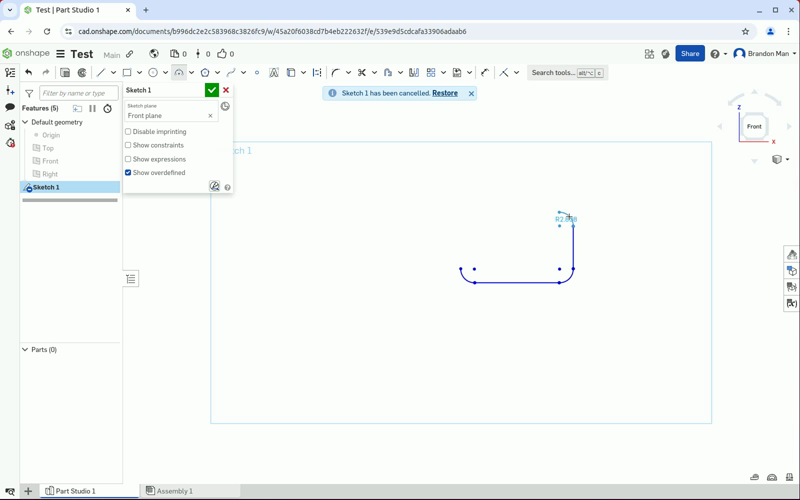
key_up(shift)
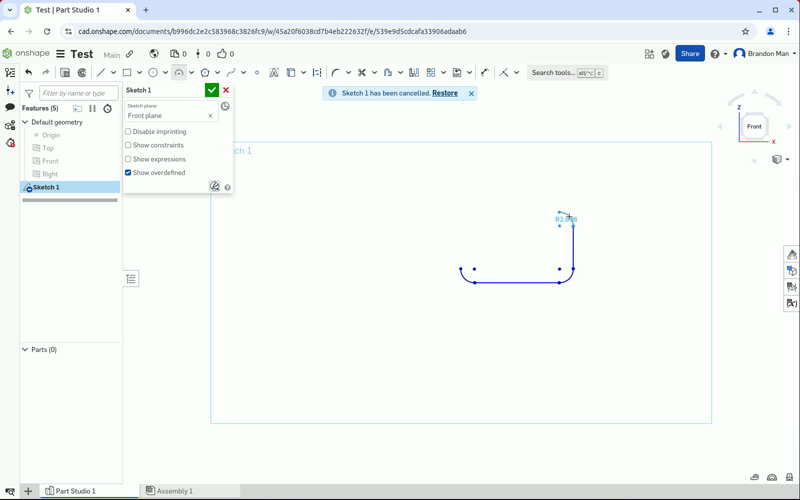
key(esc)
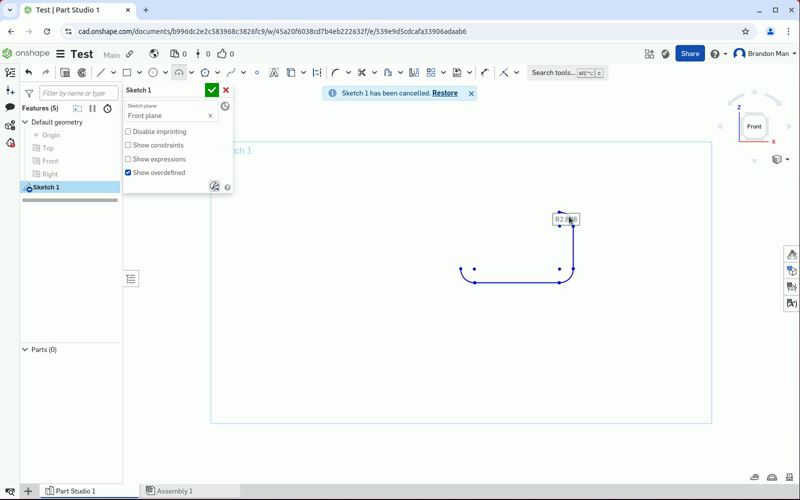
key(l)
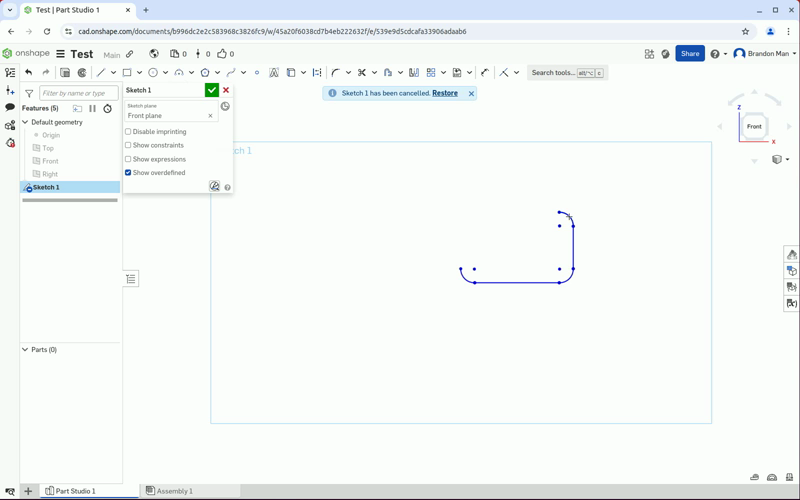
mouse_move(559, 212)
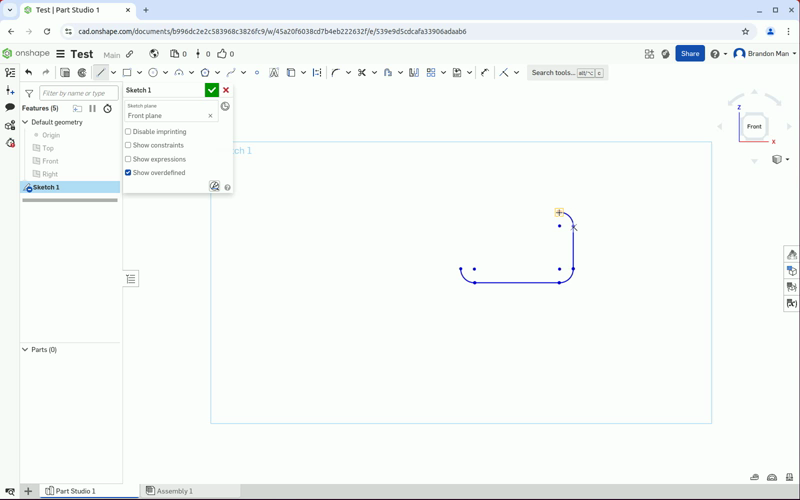
click(559, 212)
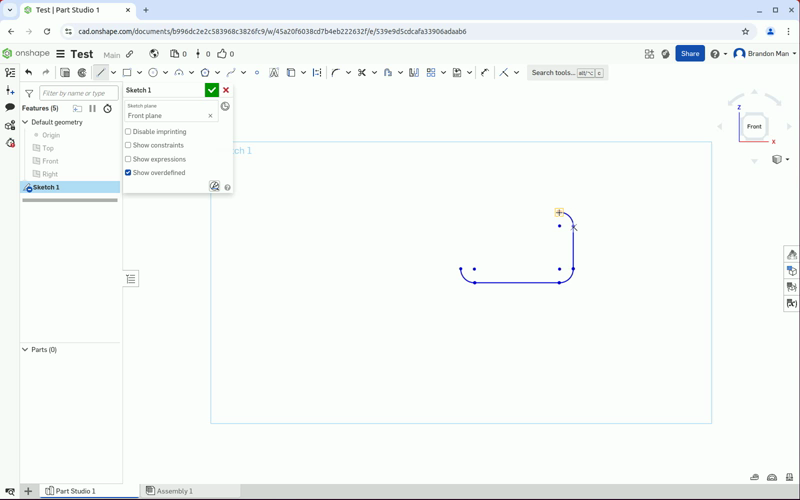
key_down(shift)
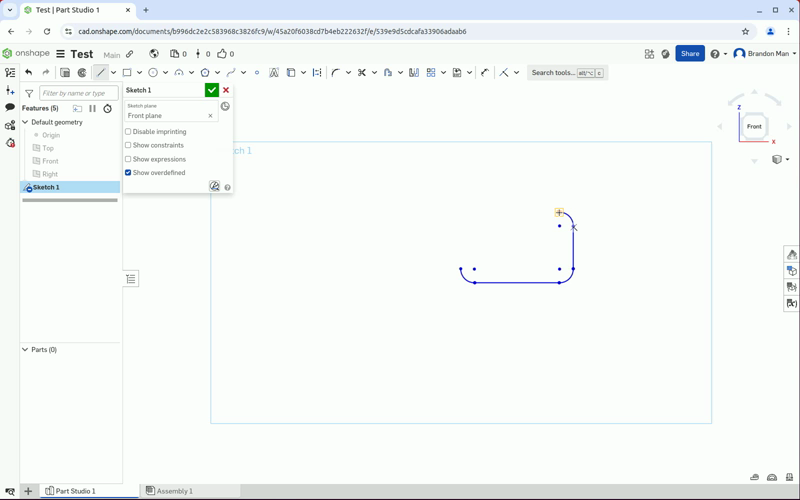
mouse_move(474, 212)
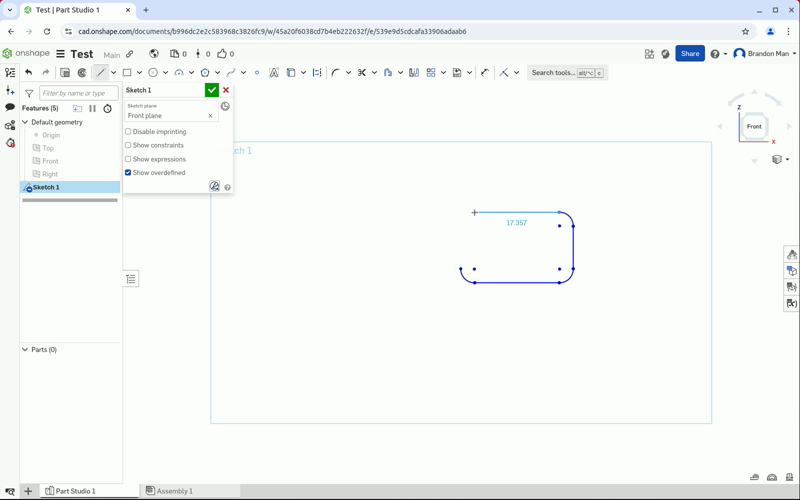
click(474, 212)
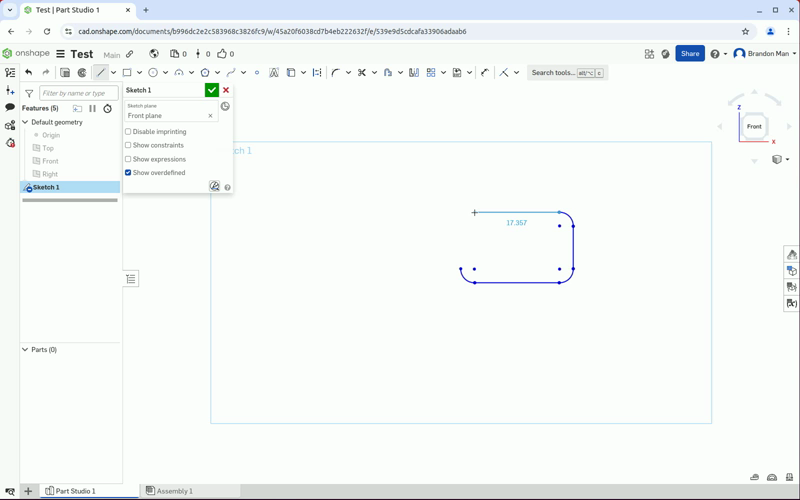
key_up(shift)
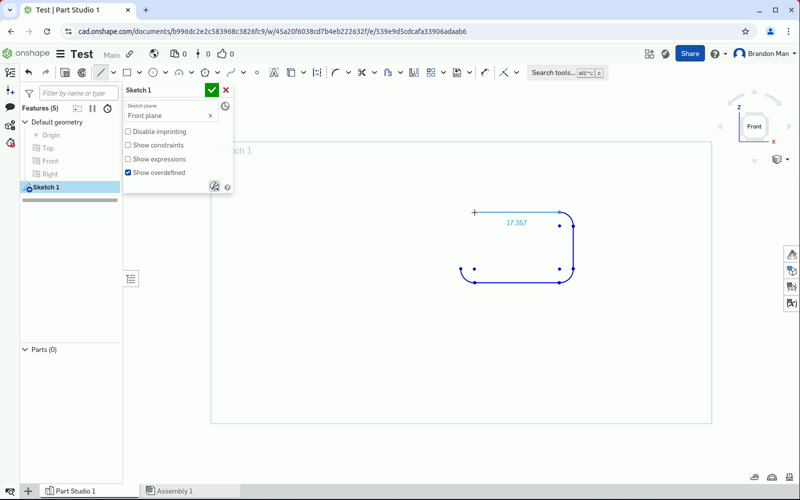
key(esc)
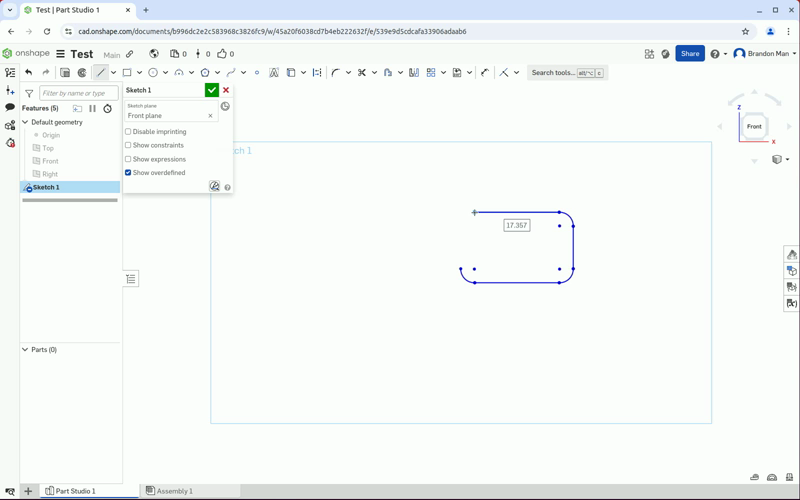
key(a)
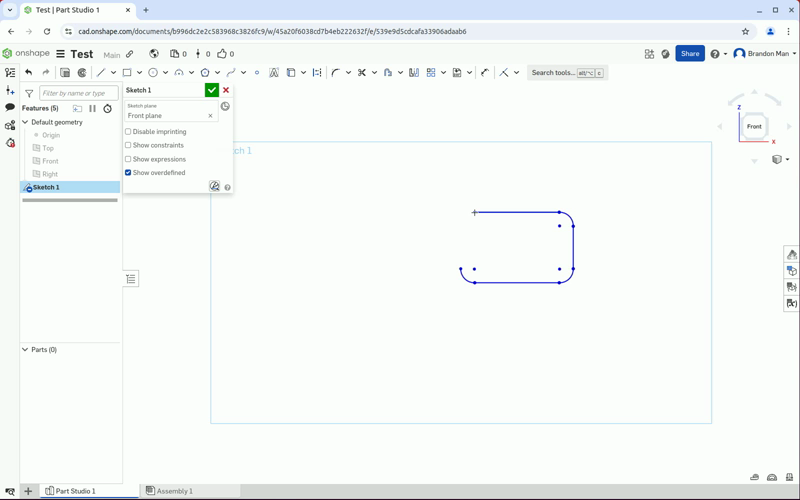
mouse_move(474, 212)
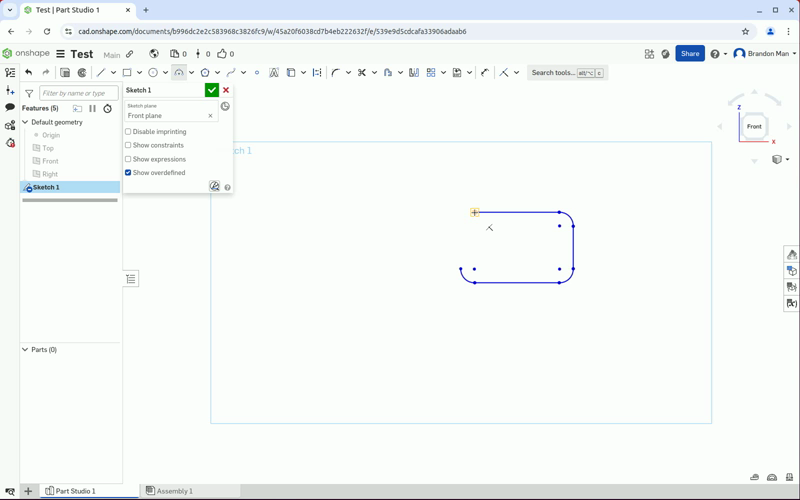
click(474, 212)
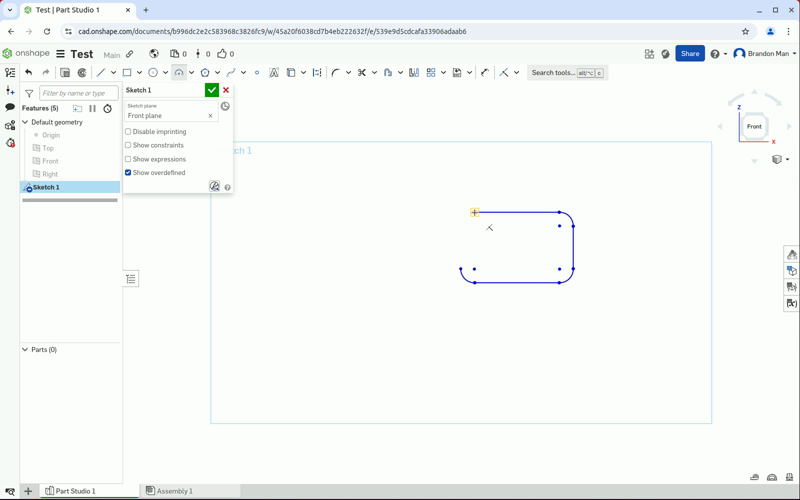
key_down(shift)
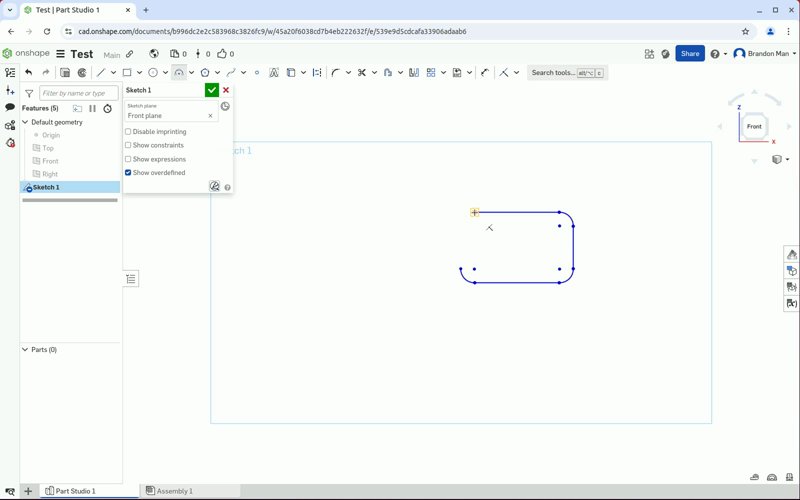
mouse_move(460, 226)
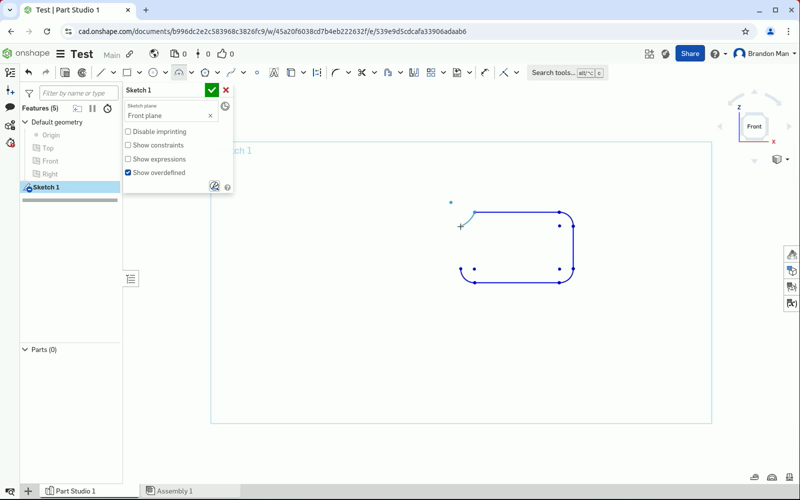
click(460, 226)
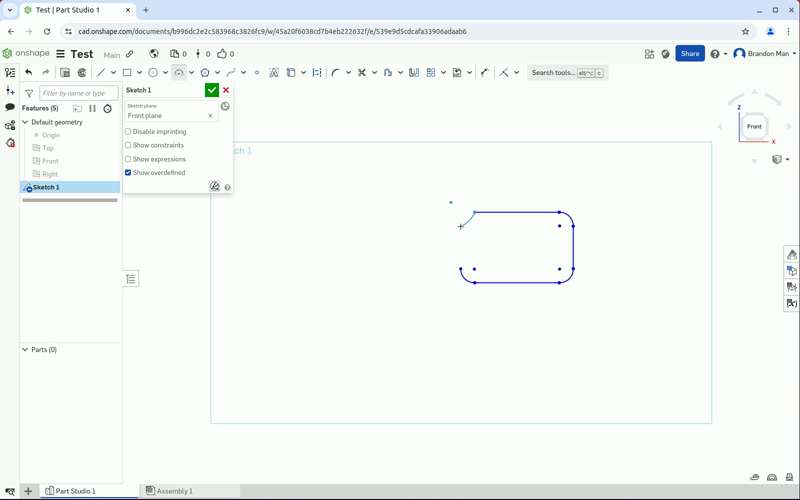
mouse_move(464, 216)
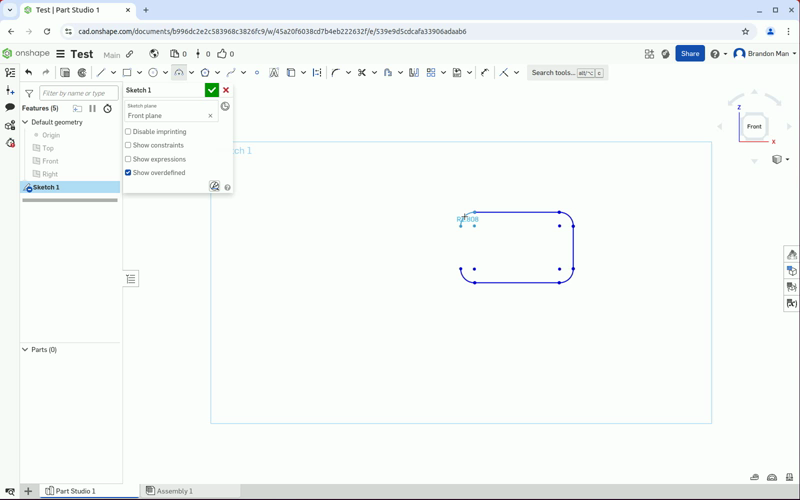
click(464, 216)
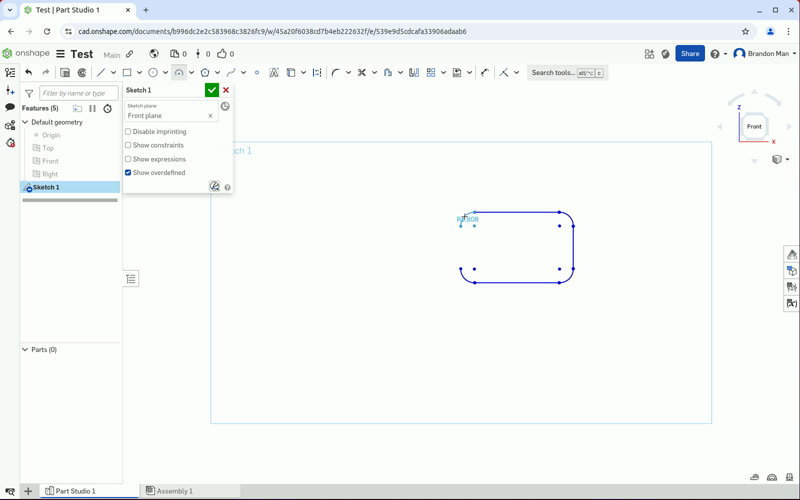
key_up(shift)
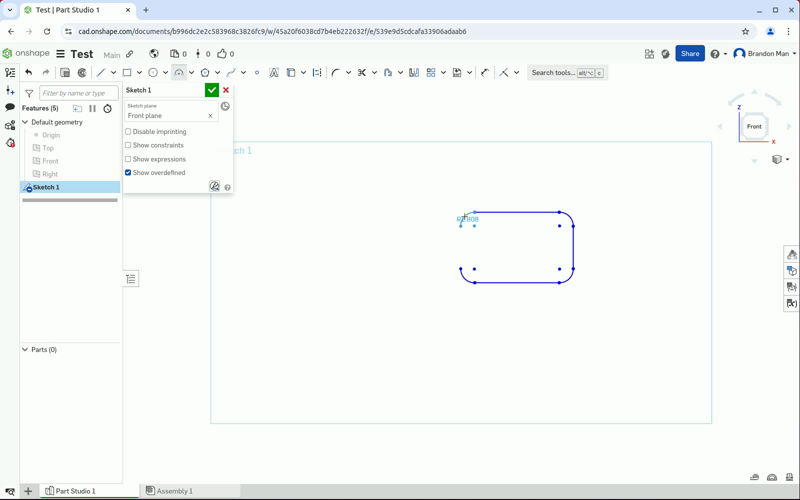
key(esc)
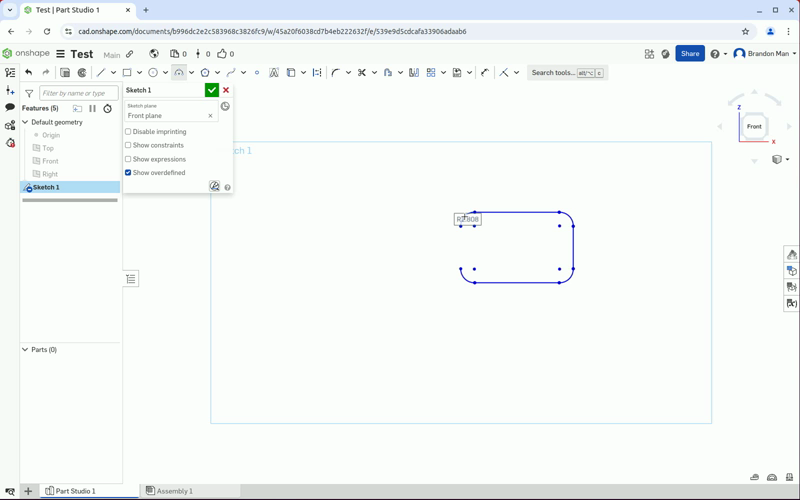
key(l)
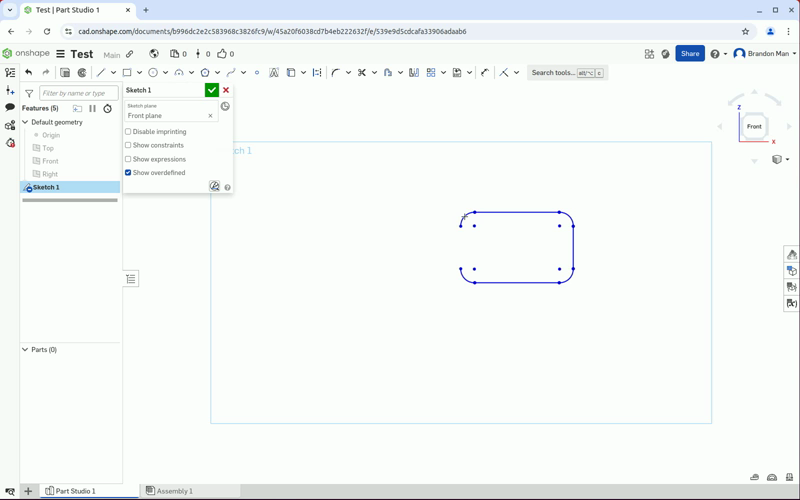
mouse_move(460, 226)
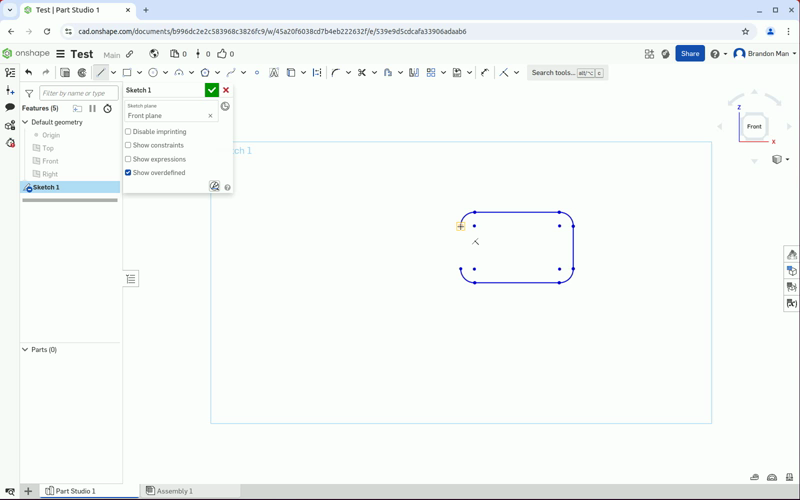
click(460, 226)
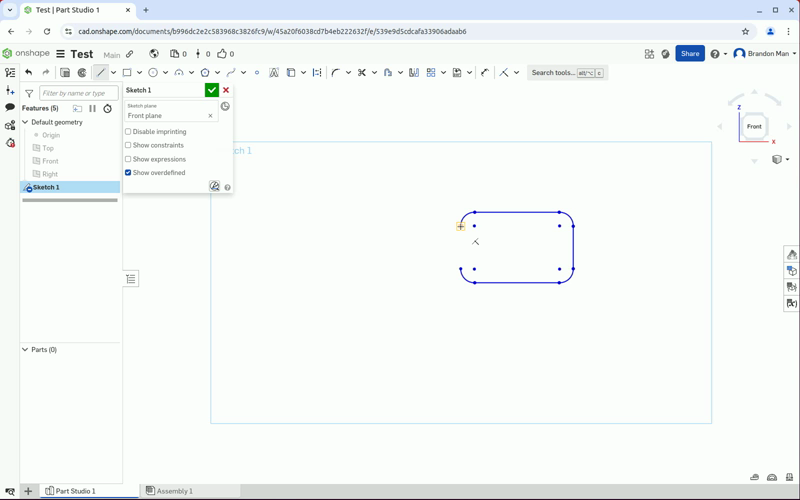
mouse_move(490, 226)
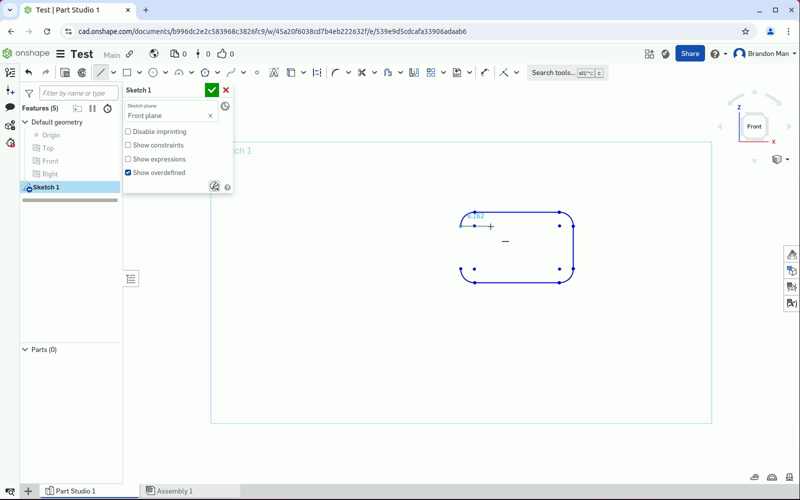
key_down(shift)
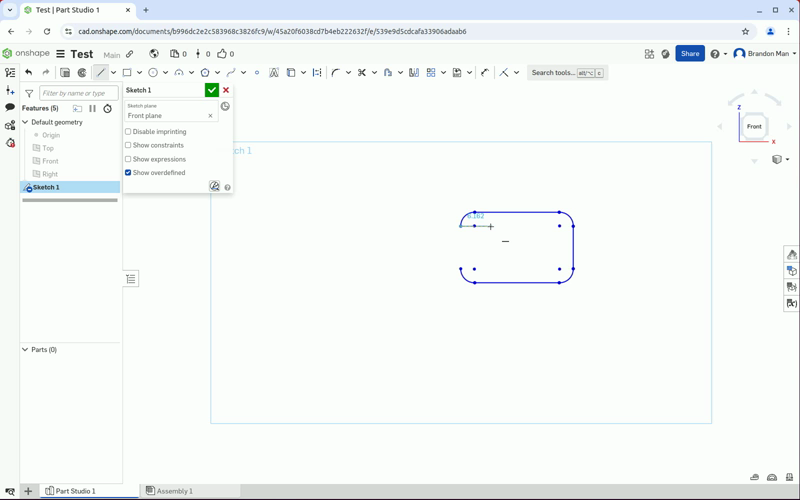
mouse_move(460, 268)
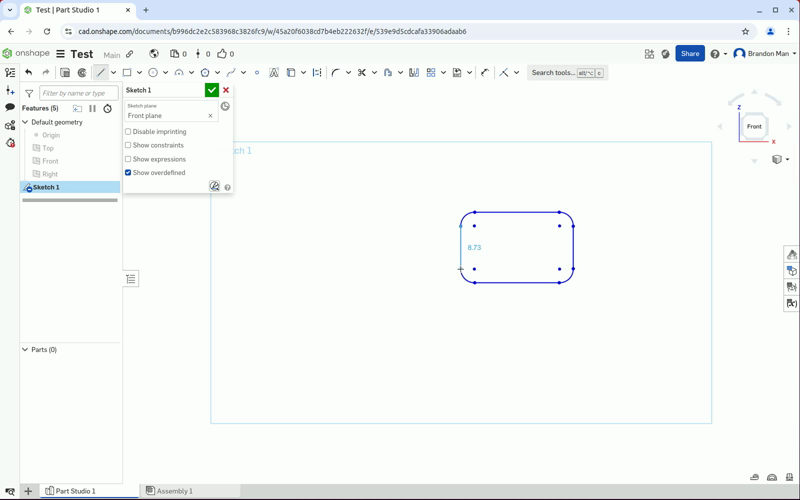
key_up(shift)
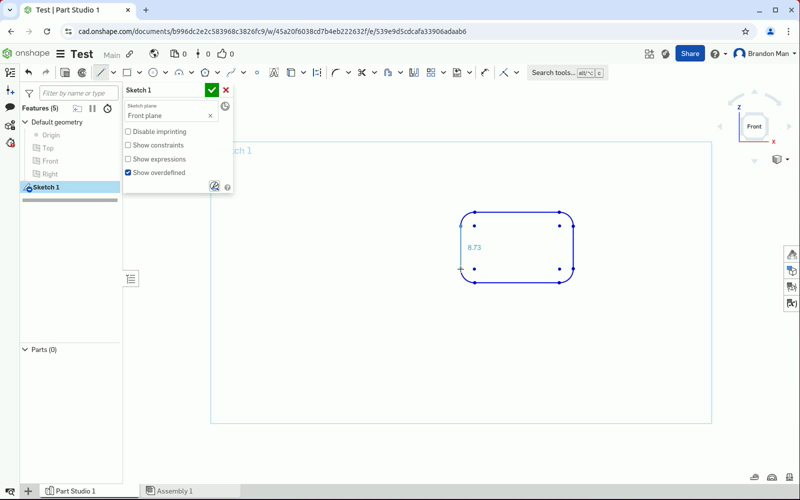
click(460, 268)
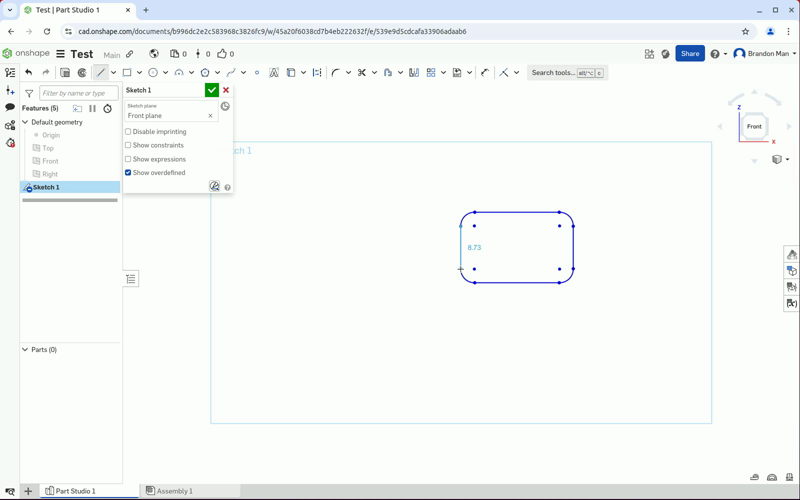
key(esc)
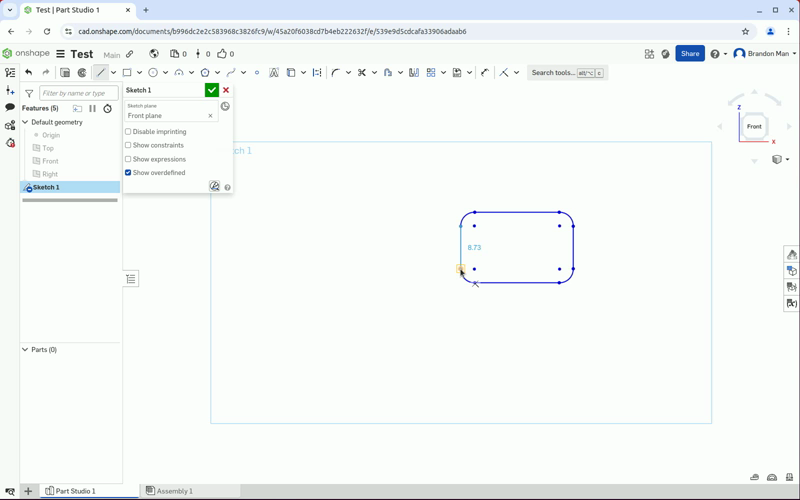
mouse_move(495, 226)
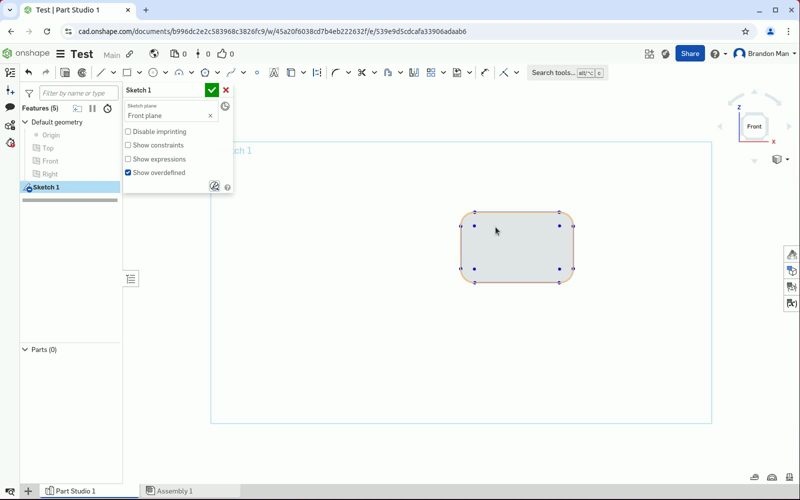
click(495, 226)
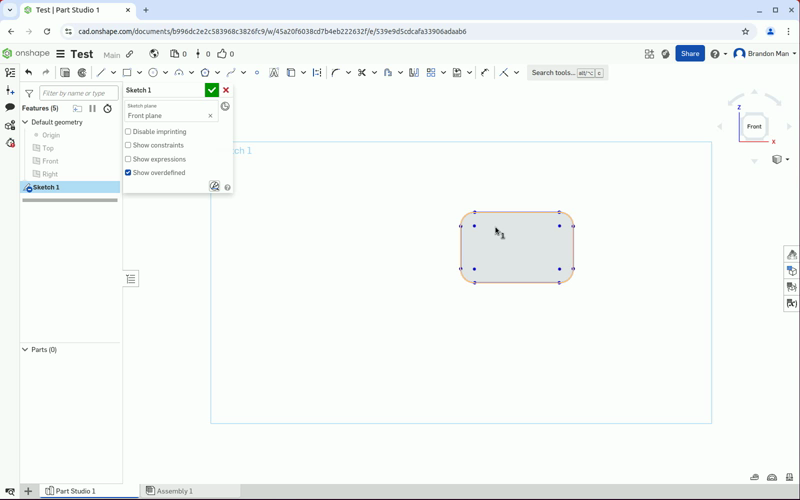
mouse_move(73, 352)
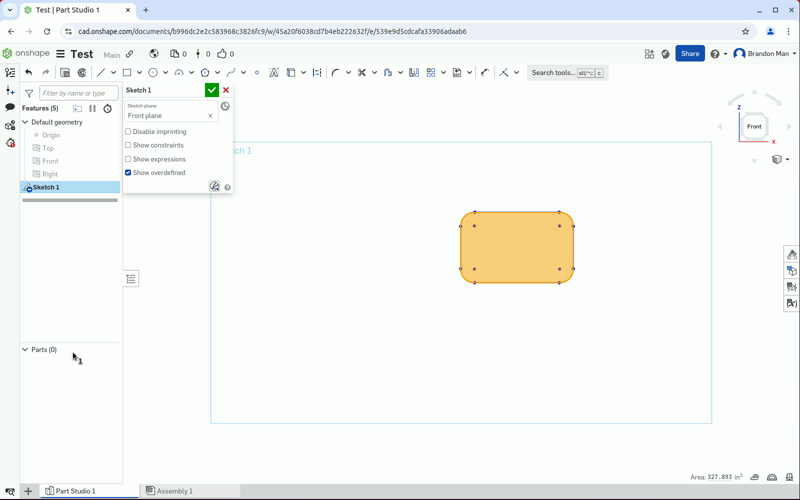
key(shift+y)
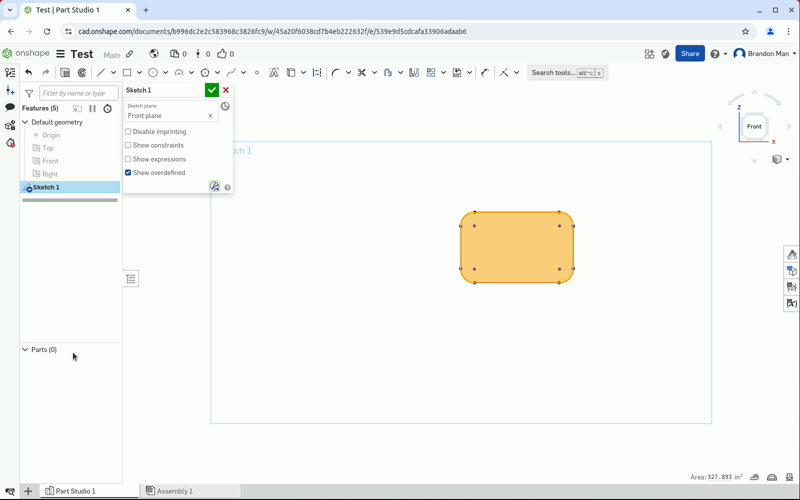
key(shift+e)
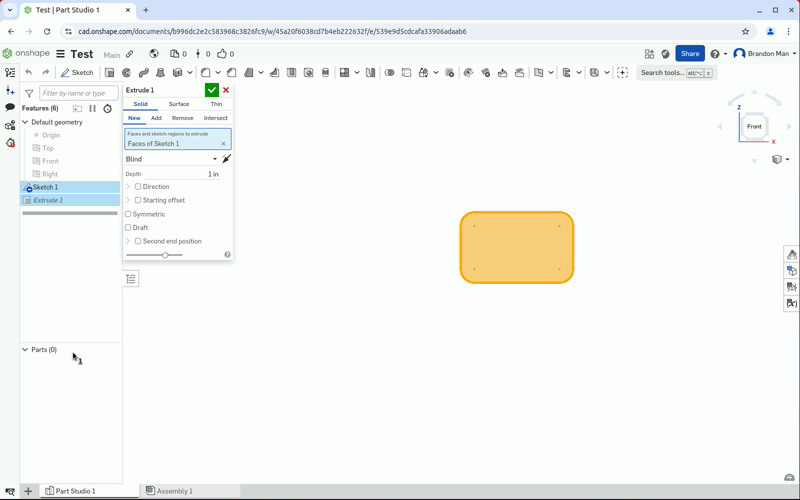
mouse_move(143, 106)
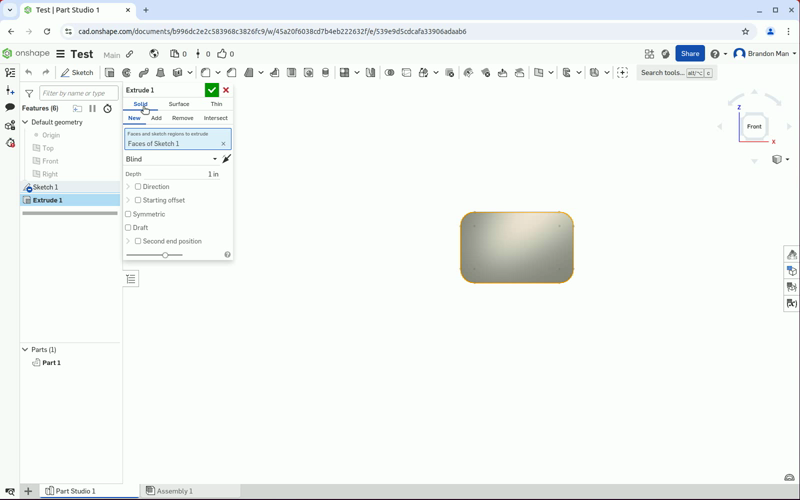
click(143, 106)
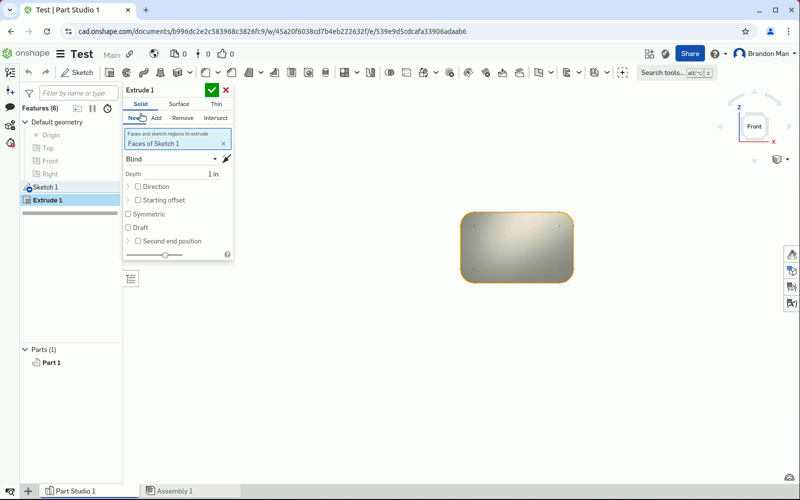
mouse_move(137, 120)
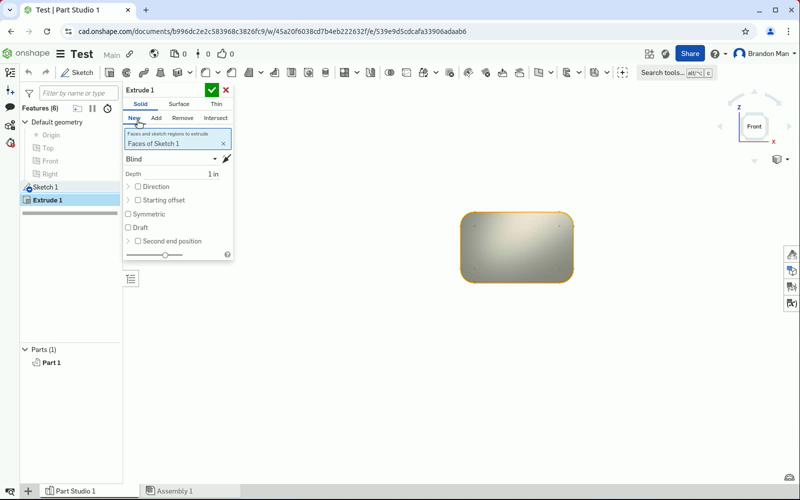
click(137, 120)
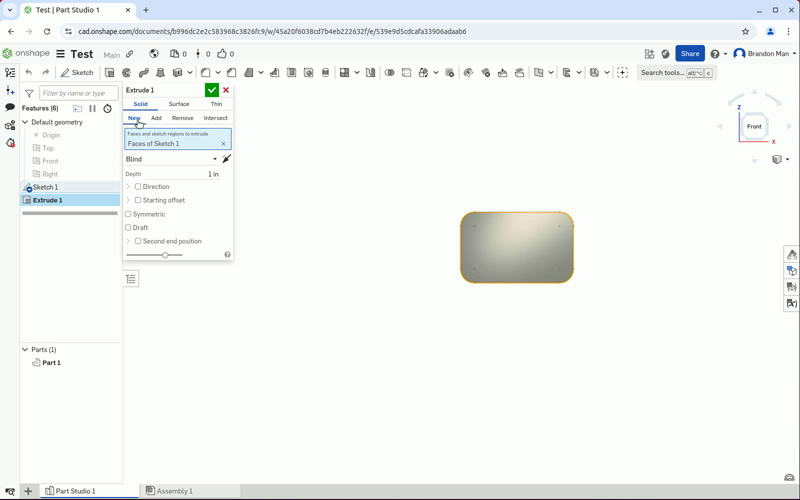
key(tab, 4)
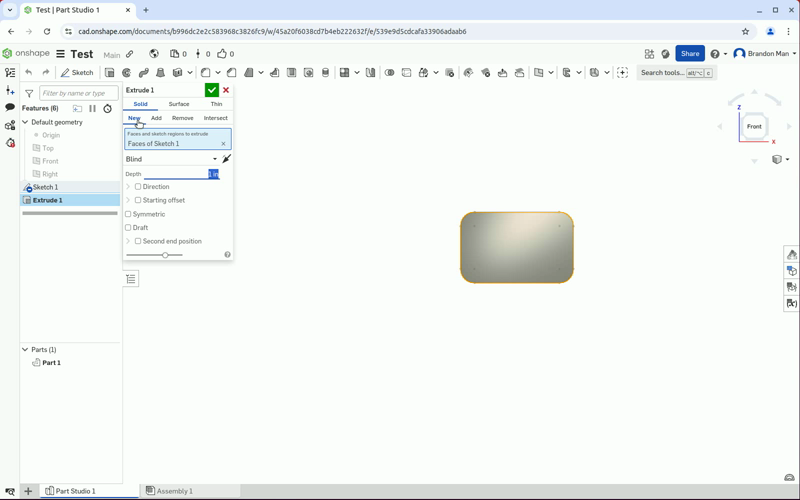
text(1.685)
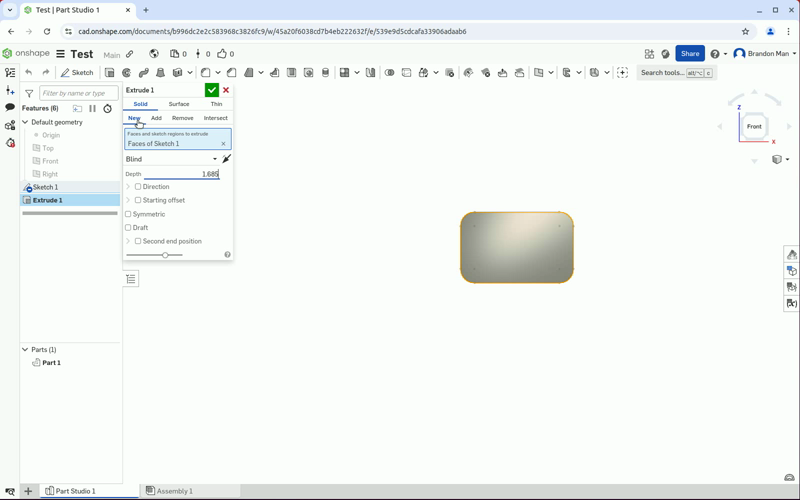
key(enter)
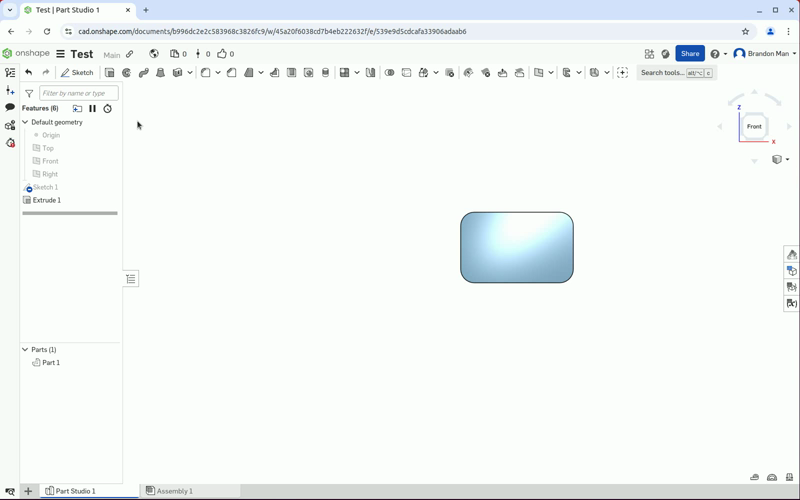
key(shift+h)
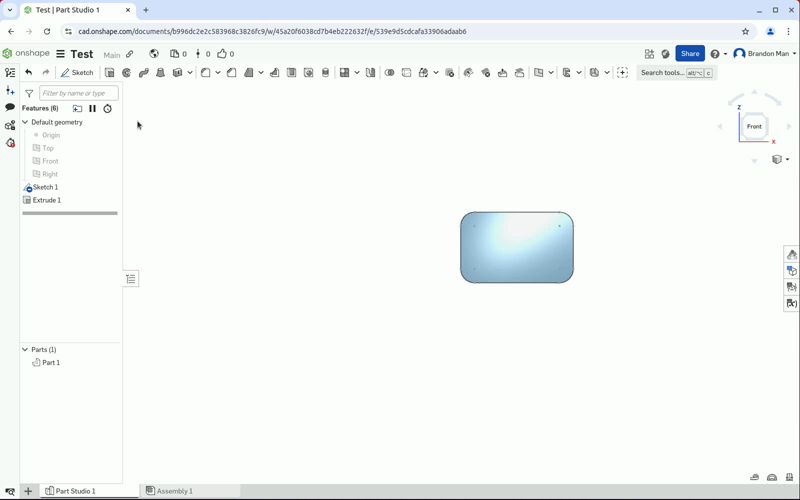
key(shift+h)
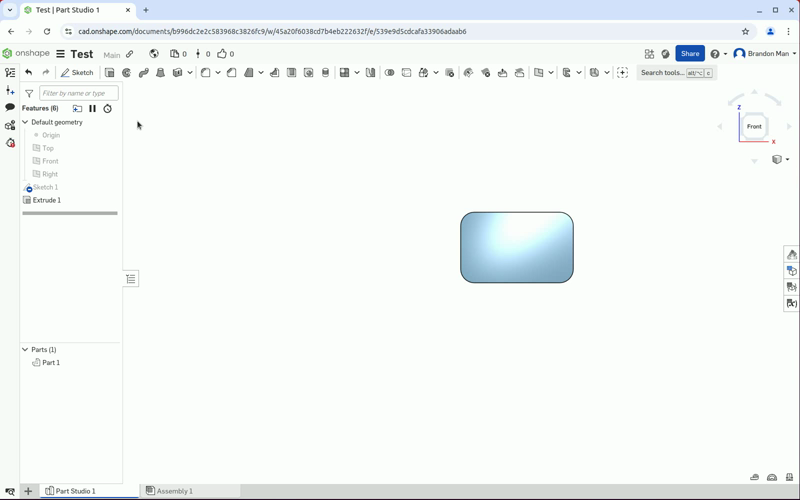
mouse_move(73, 189)
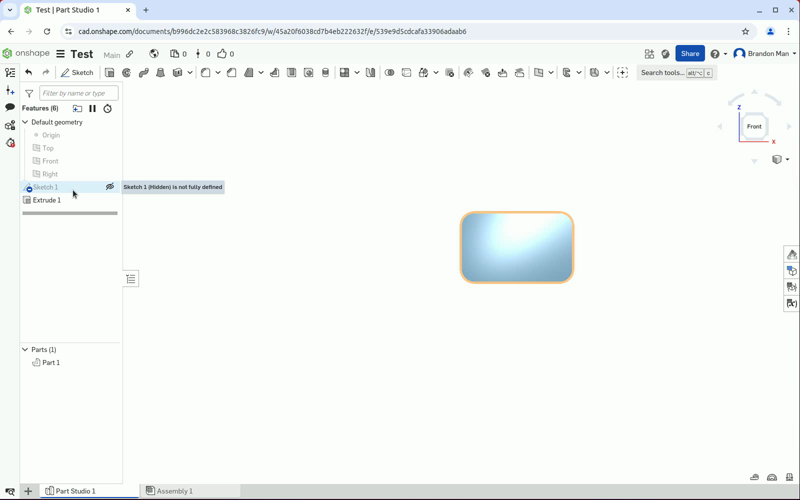
click(73, 189)
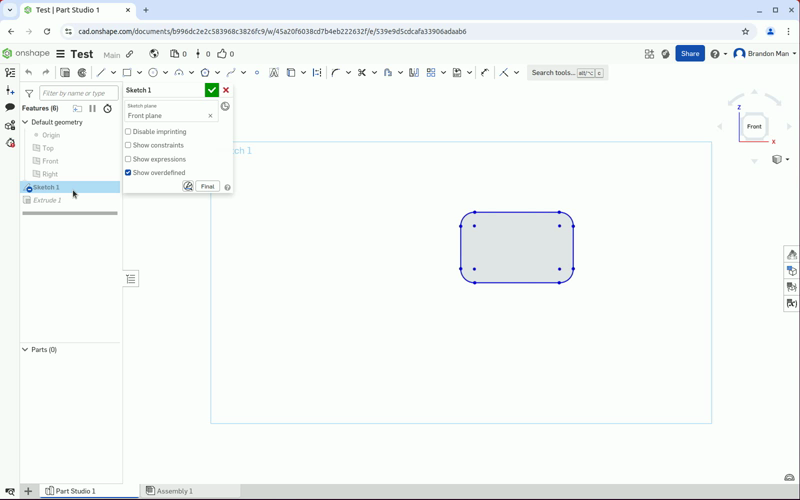
mouse_move(229, 92)
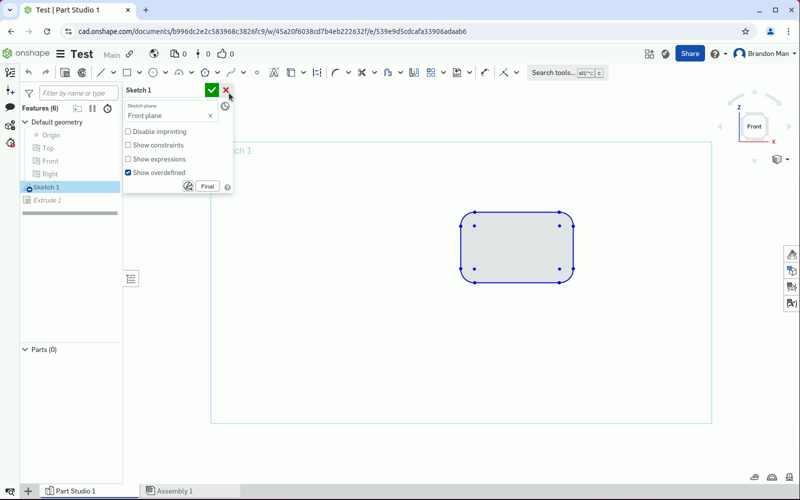
click(229, 92)
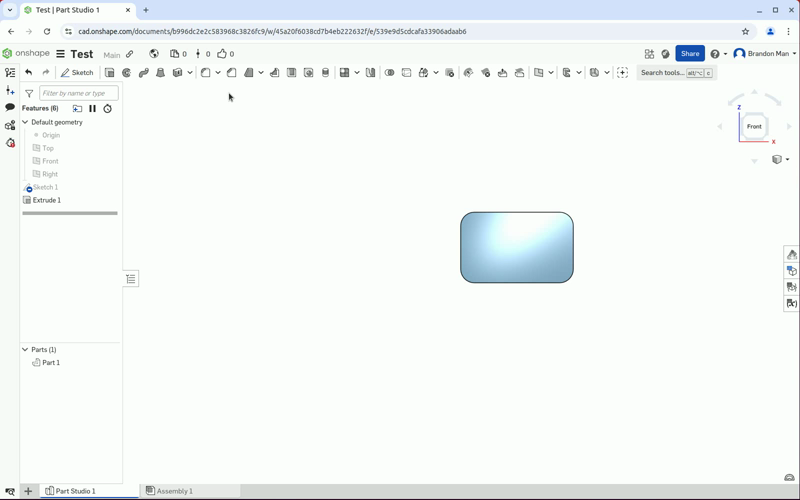
mouse_move(541, 75)
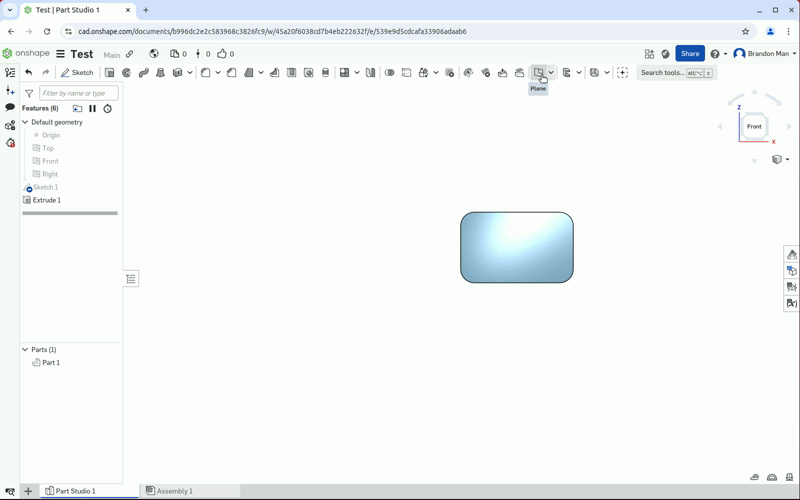
click(541, 75)
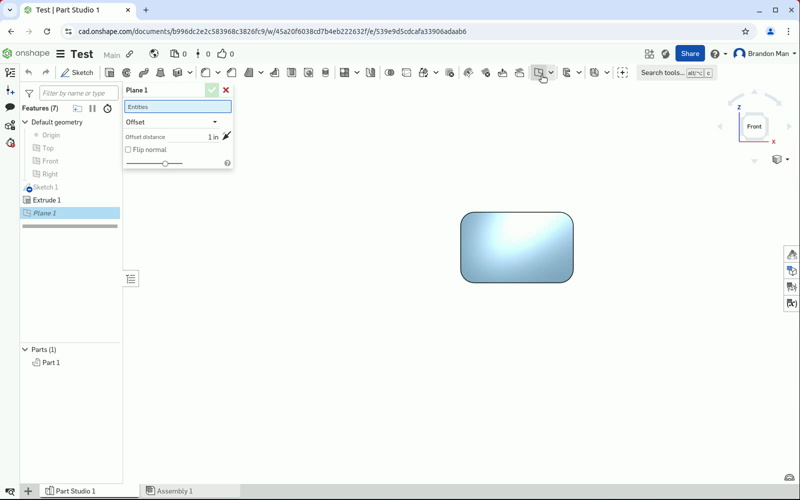
mouse_move(73, 163)
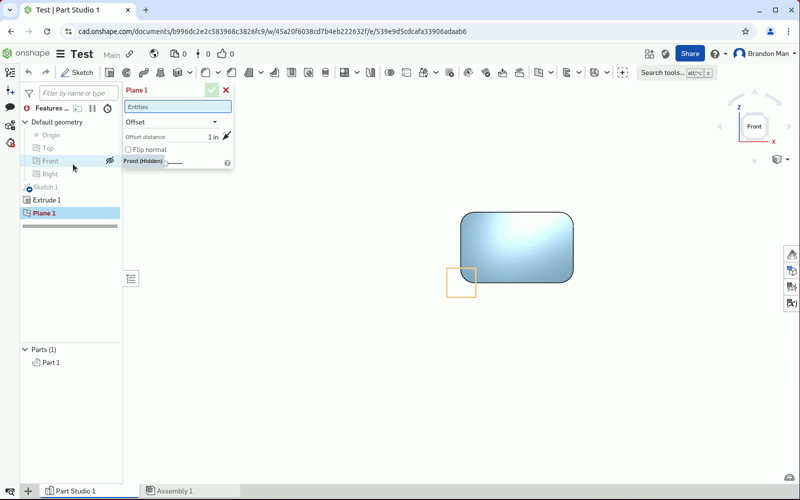
click(73, 163)
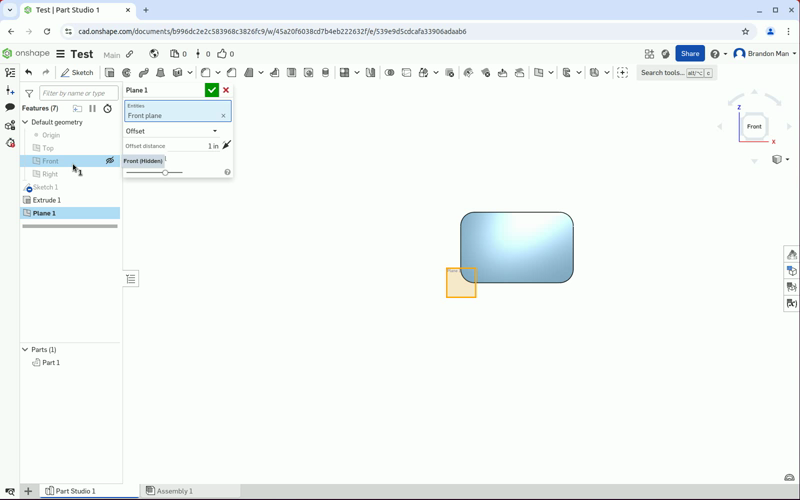
key(tab, 2)
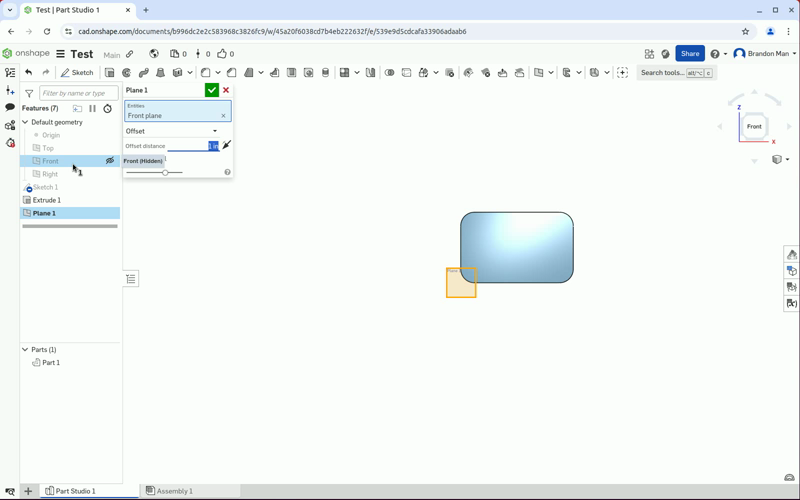
text(1.695)
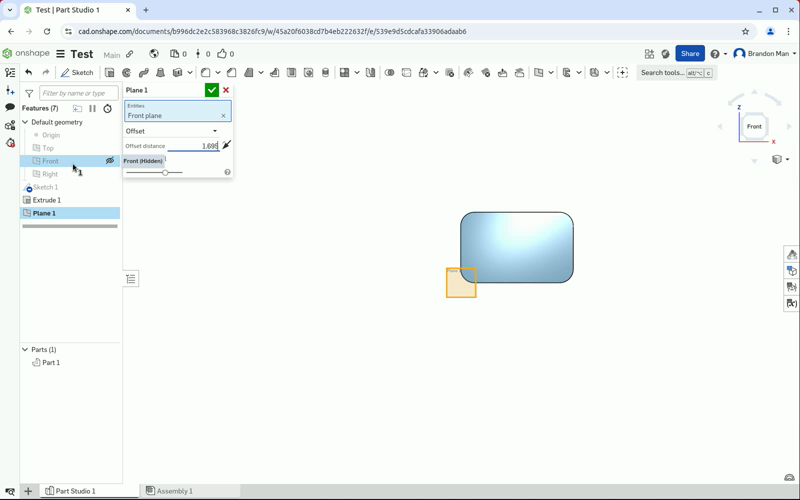
key(enter, 2)
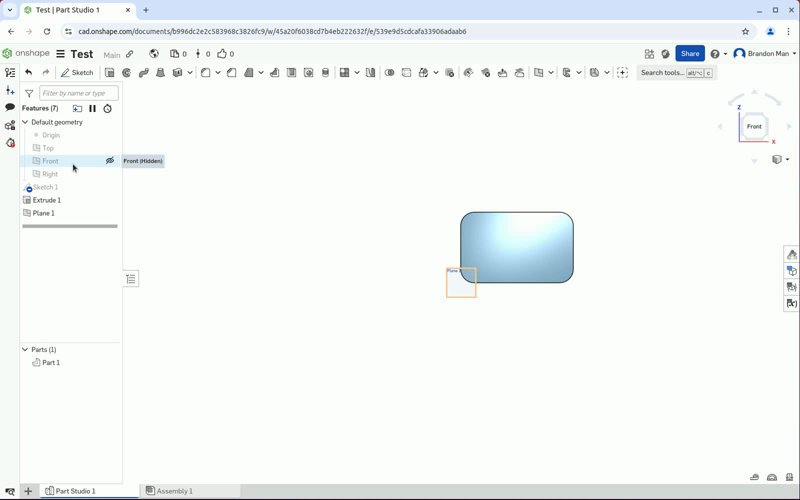
key(shift+s)
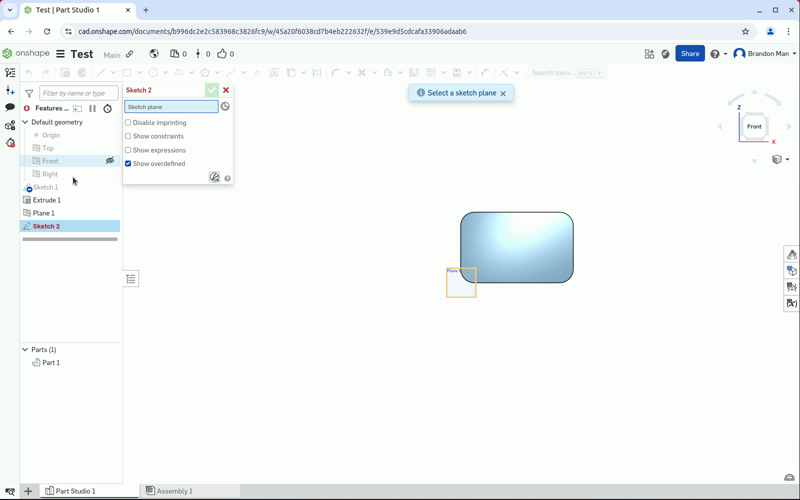
mouse_move(73, 215)
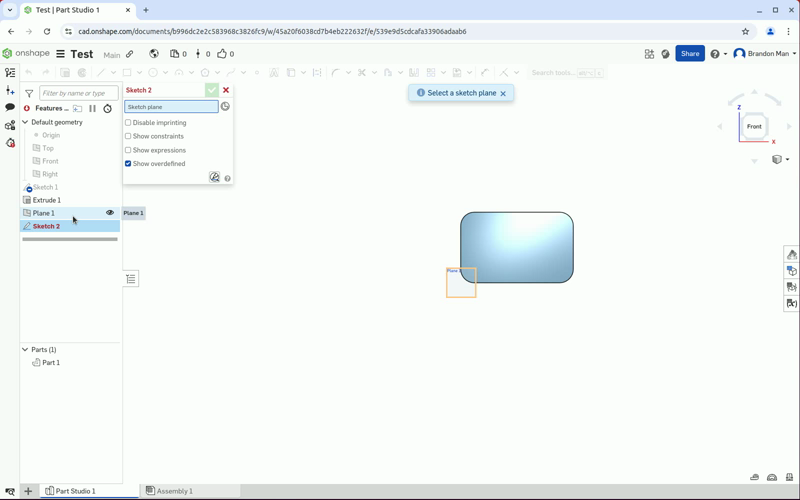
click(73, 215)
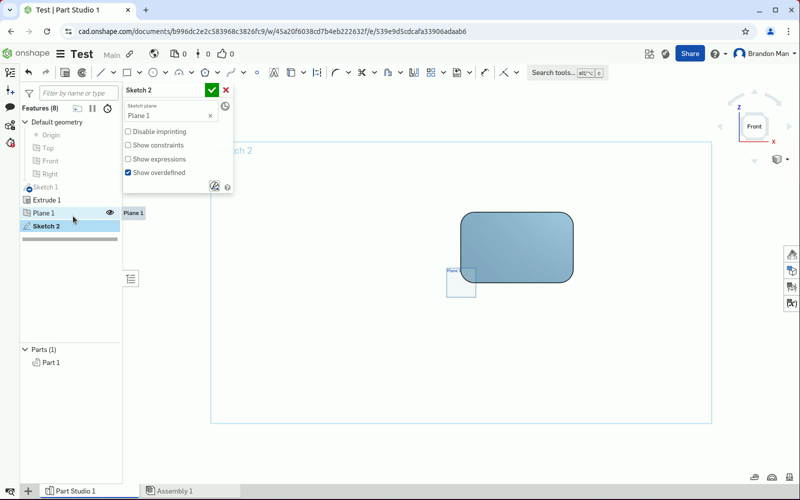
mouse_move(73, 352)
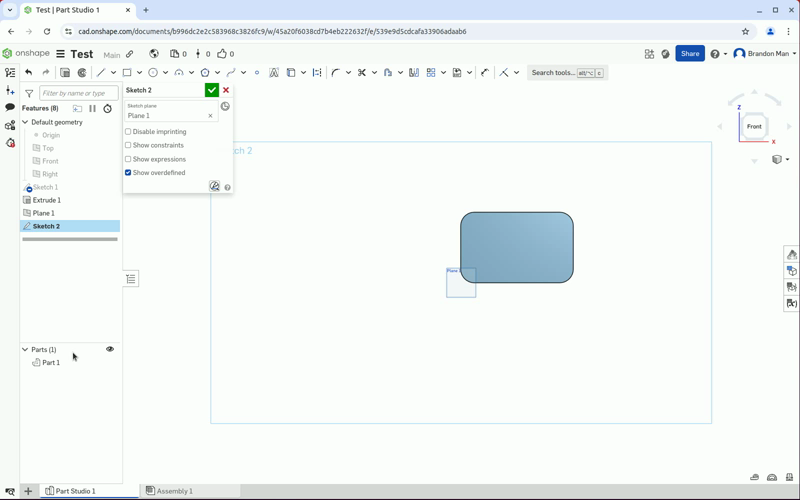
key(y)
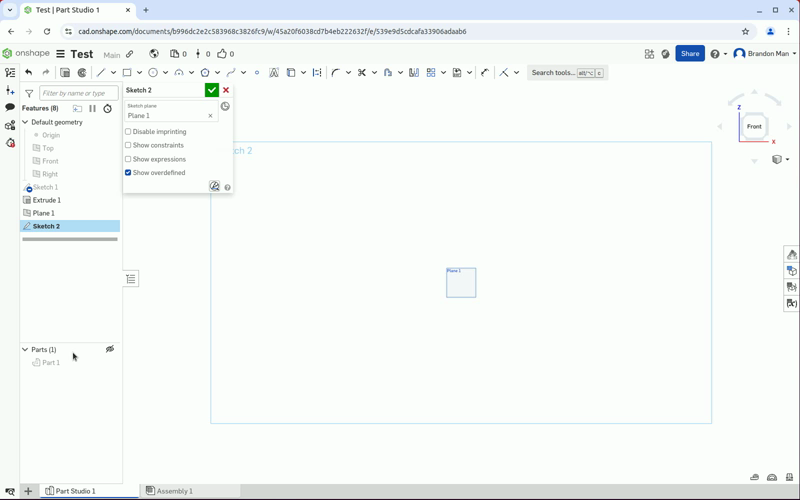
key(c)
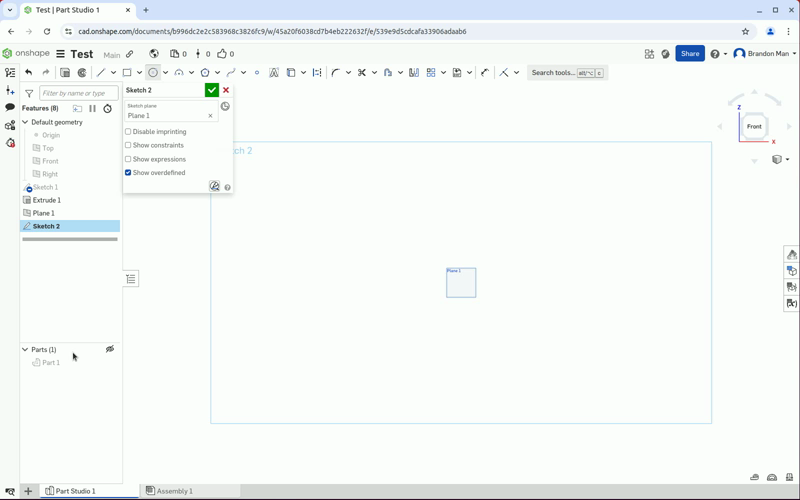
key_down(shift)
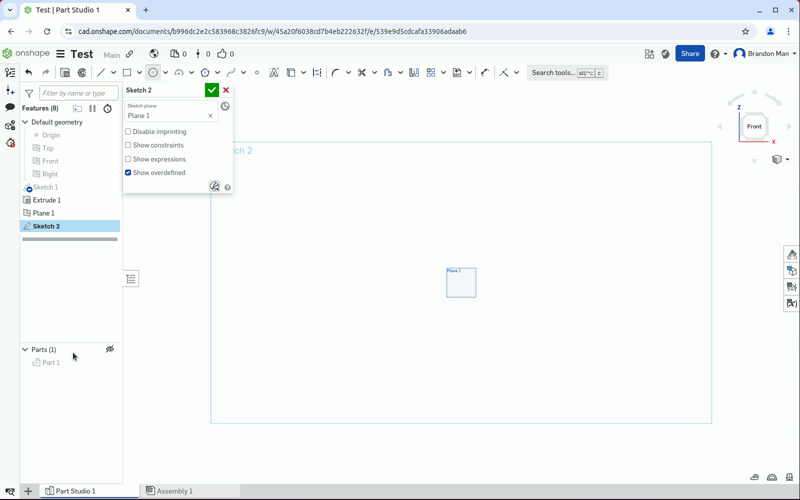
mouse_move(559, 226)
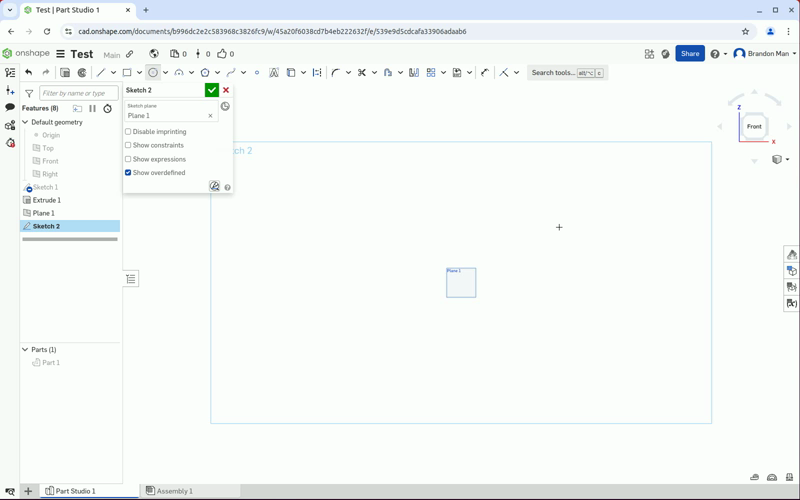
click(559, 226)
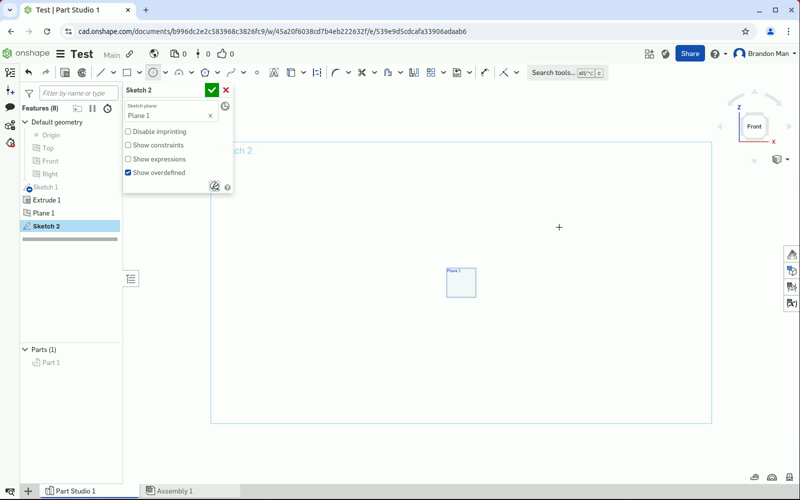
key_up(shift)
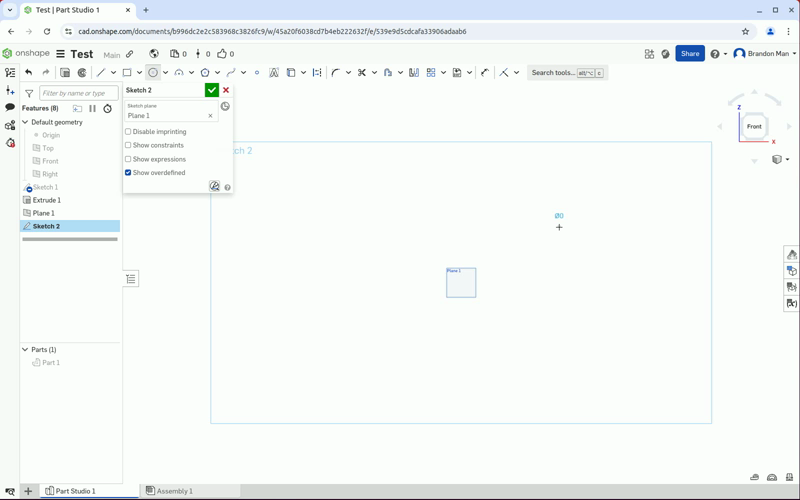
mouse_move(568, 226)
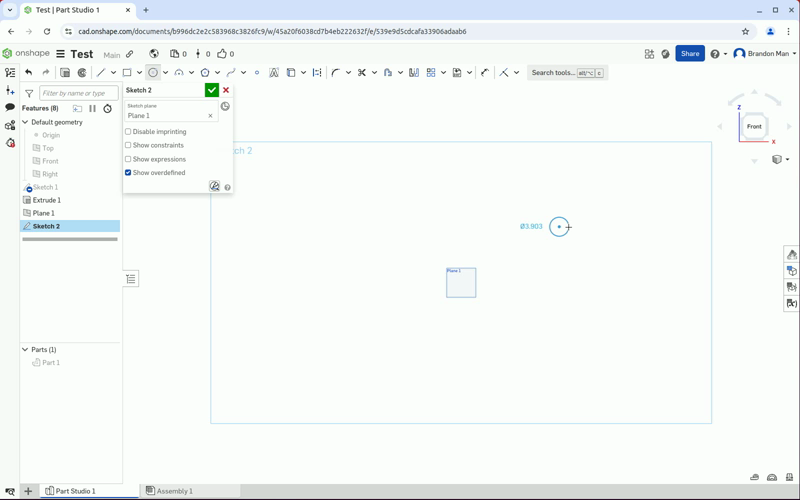
click(568, 226)
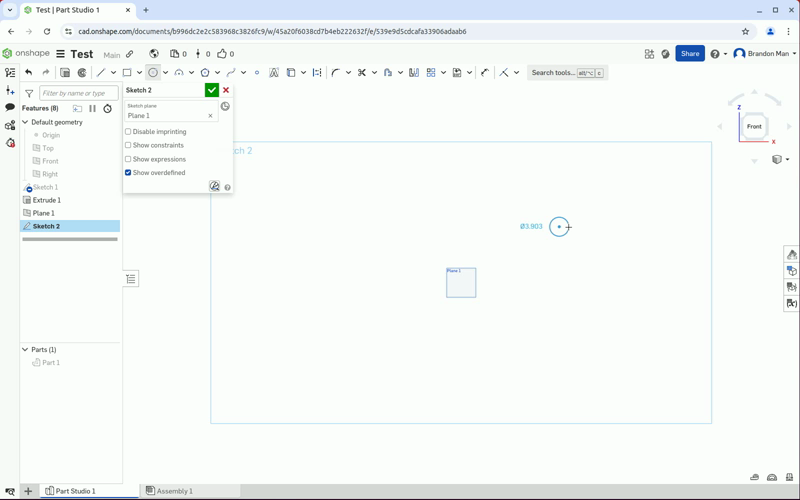
key(esc)
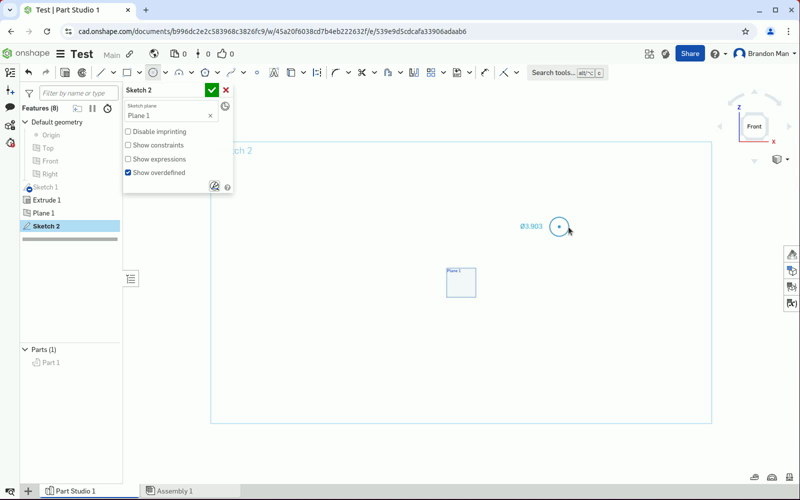
mouse_move(556, 232)
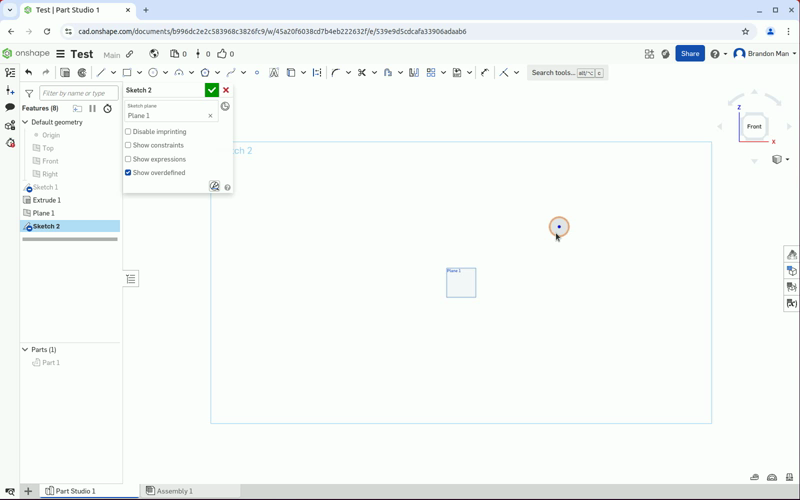
scroll(6)
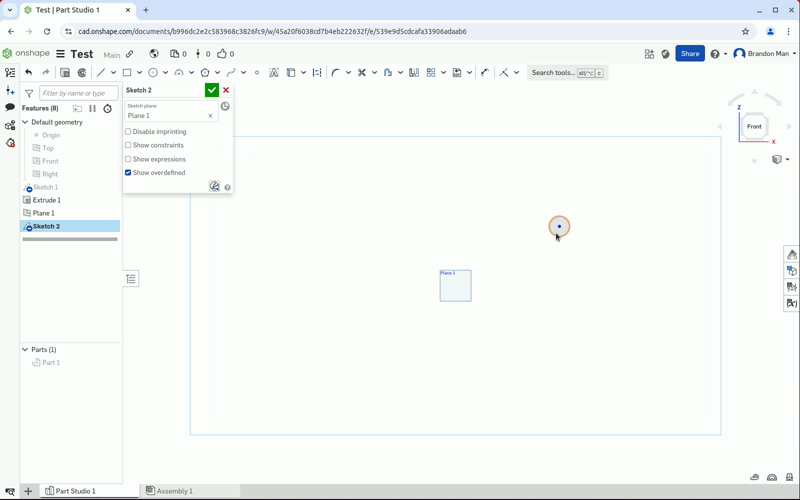
scroll(6)
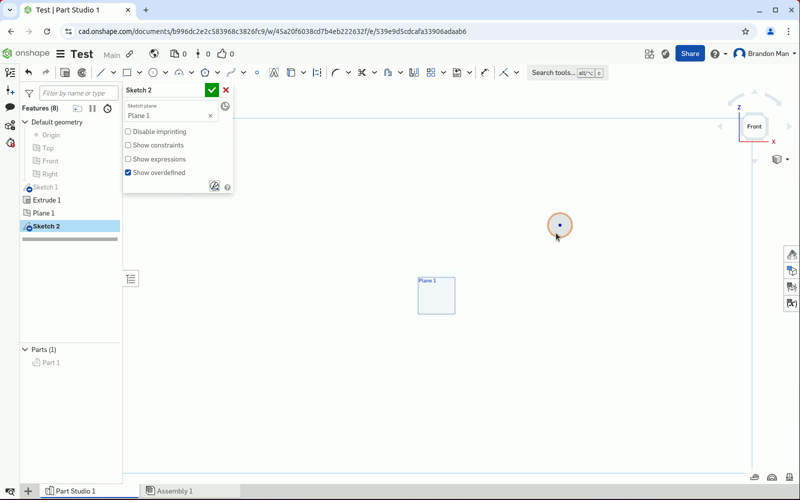
scroll(6)
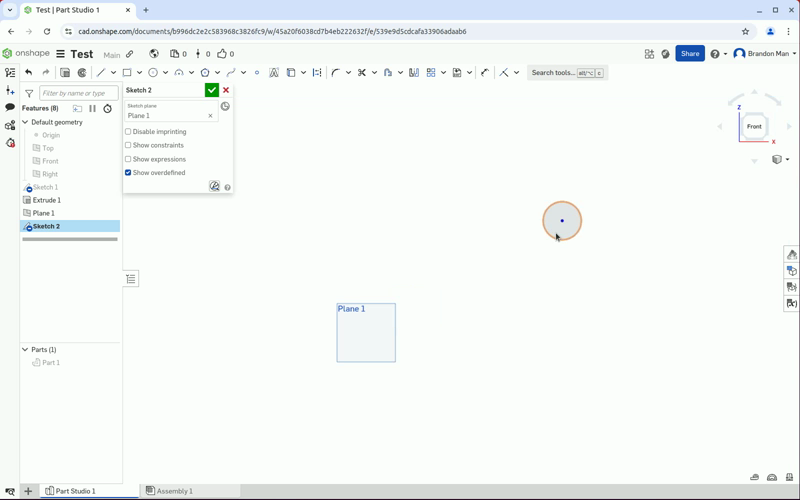
scroll(6)
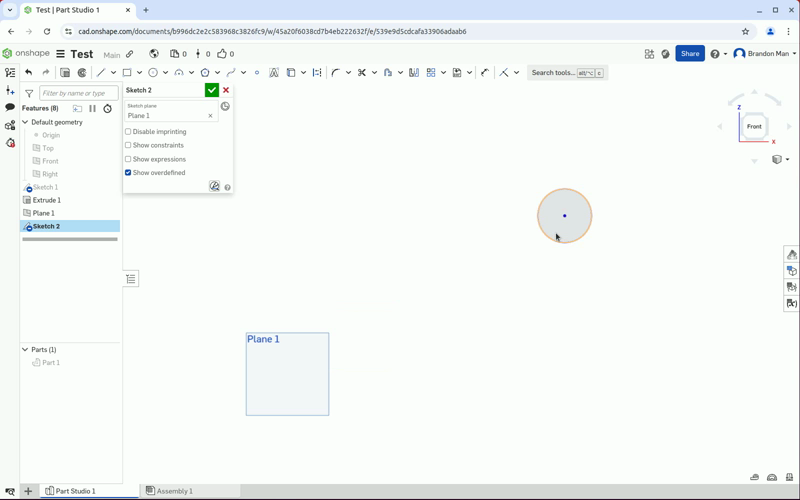
scroll(6)
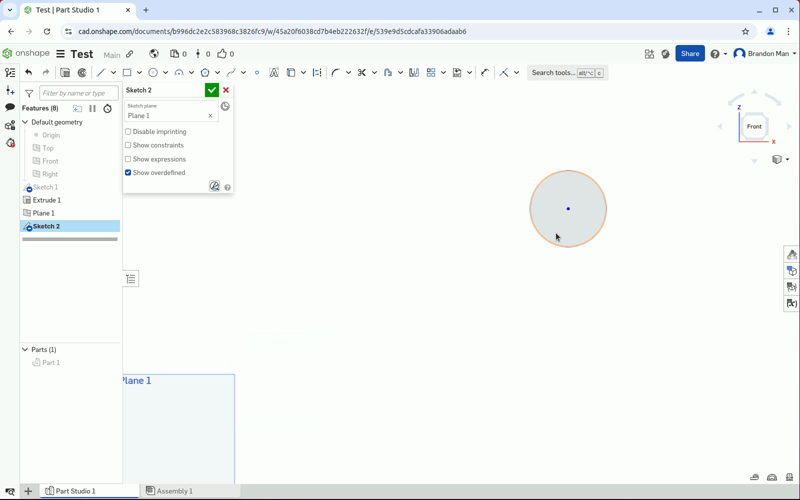
scroll(6)
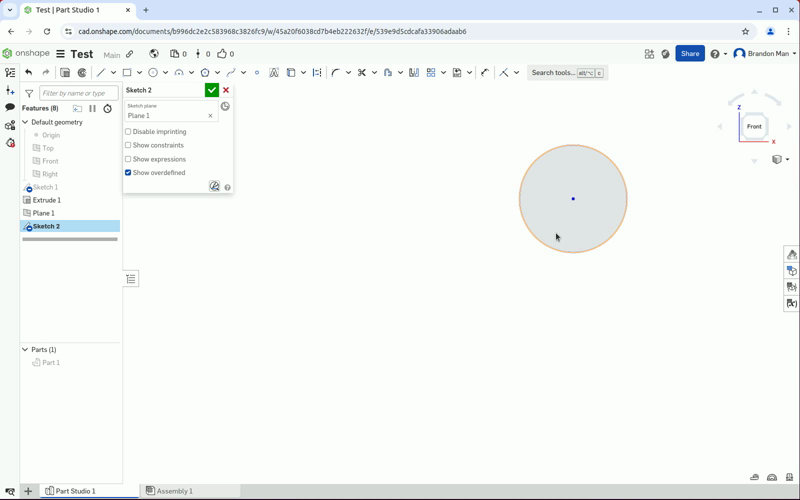
scroll(6)
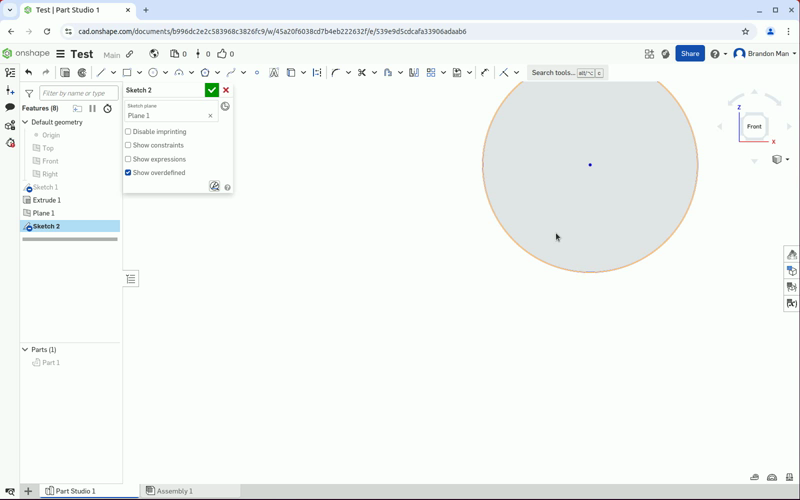
click(556, 232)
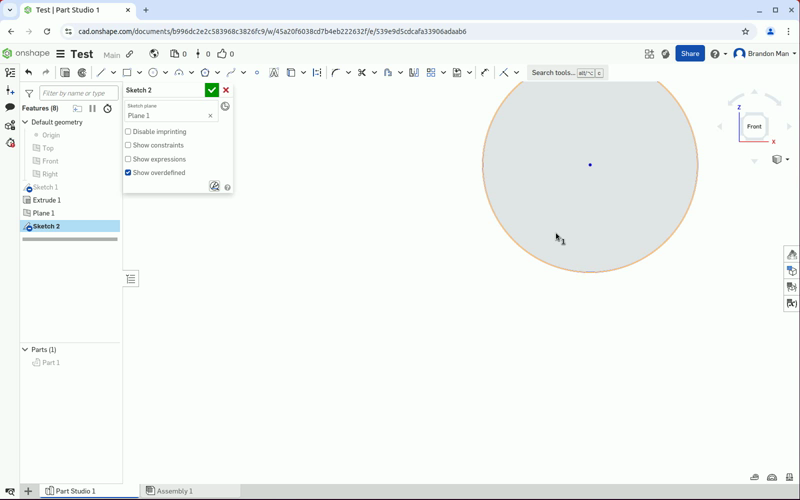
scroll(-6)
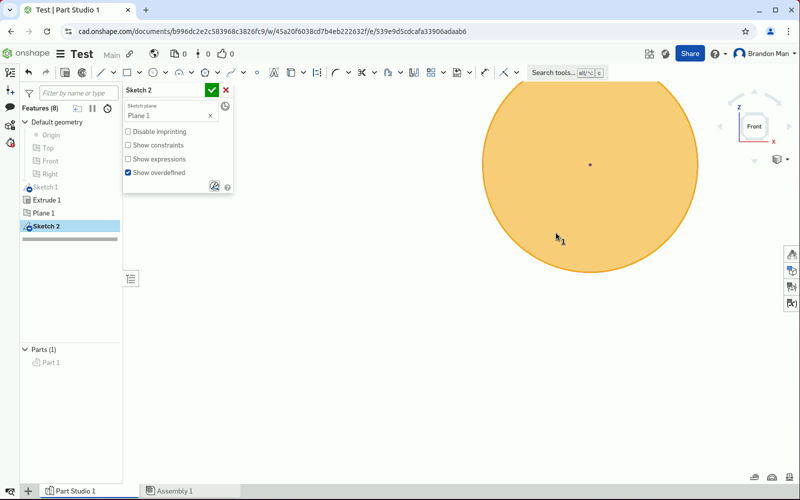
scroll(-6)
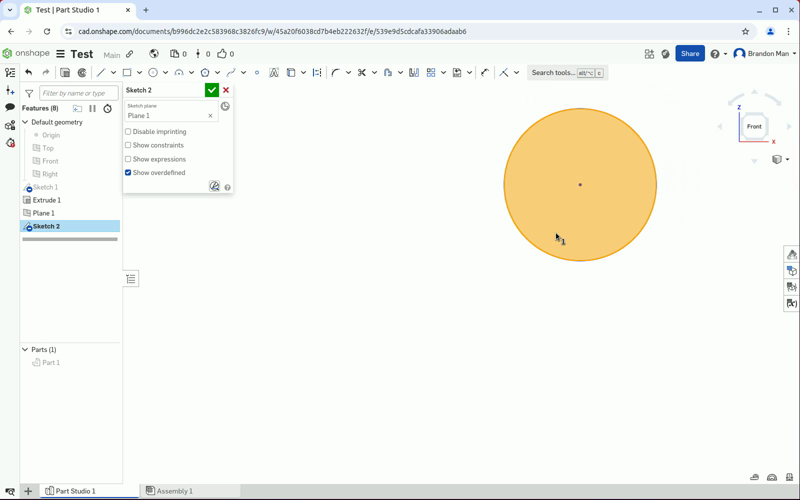
scroll(-6)
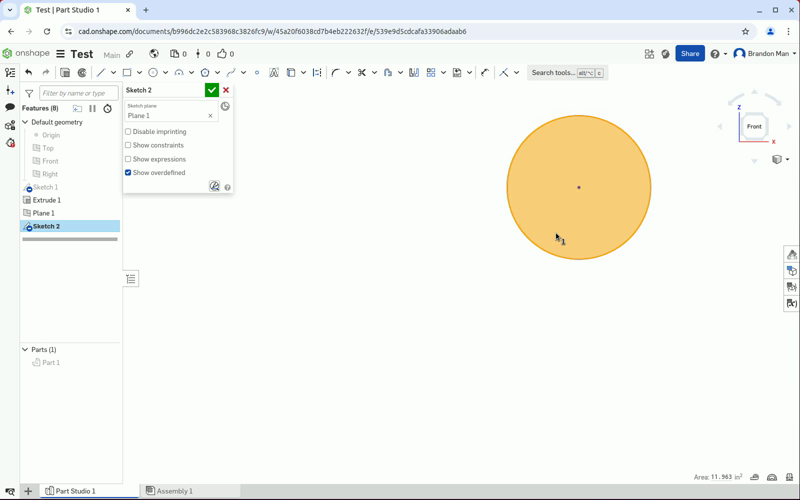
scroll(-6)
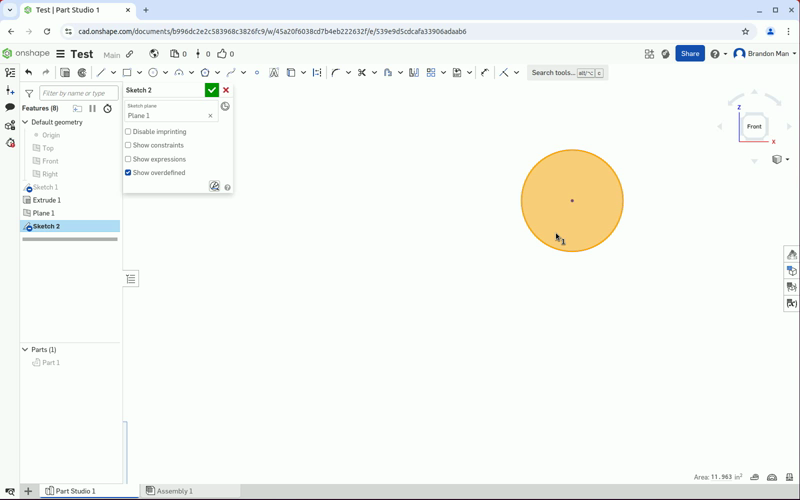
scroll(-6)
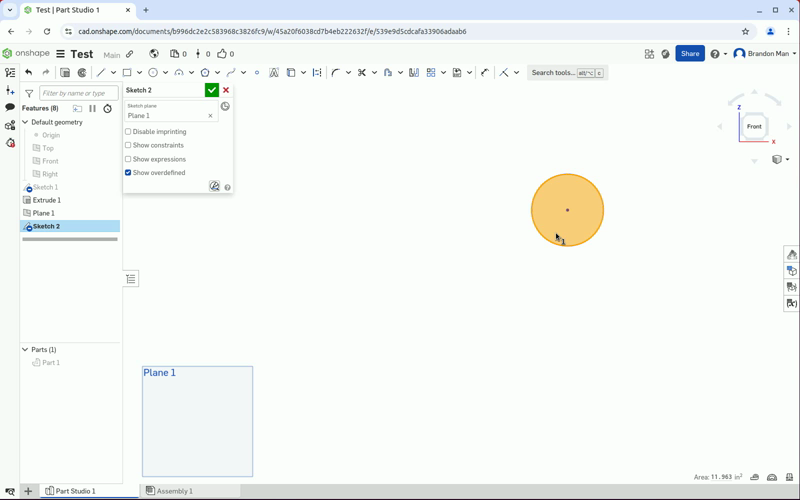
scroll(-6)
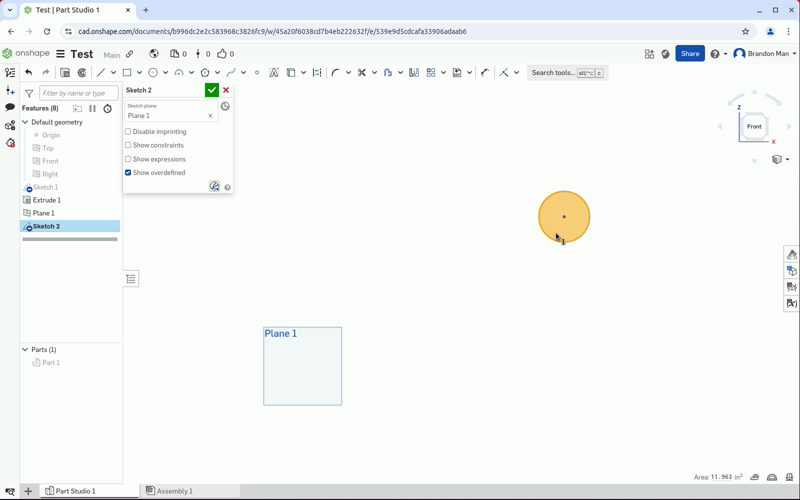
scroll(-6)
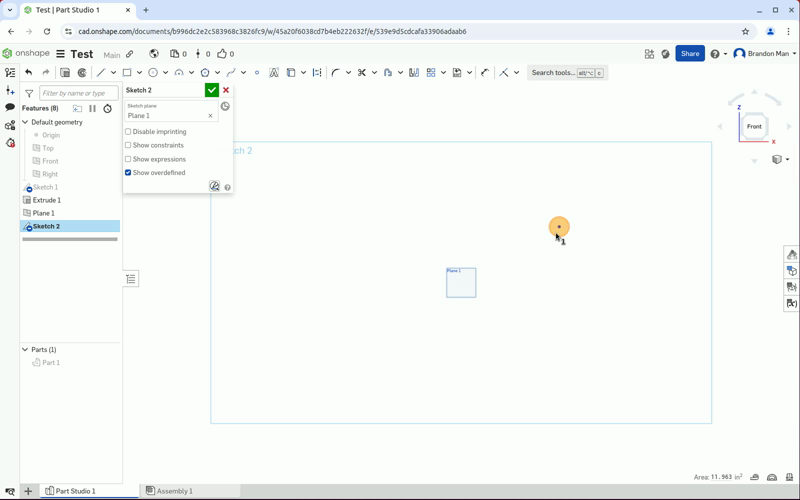
mouse_move(73, 352)
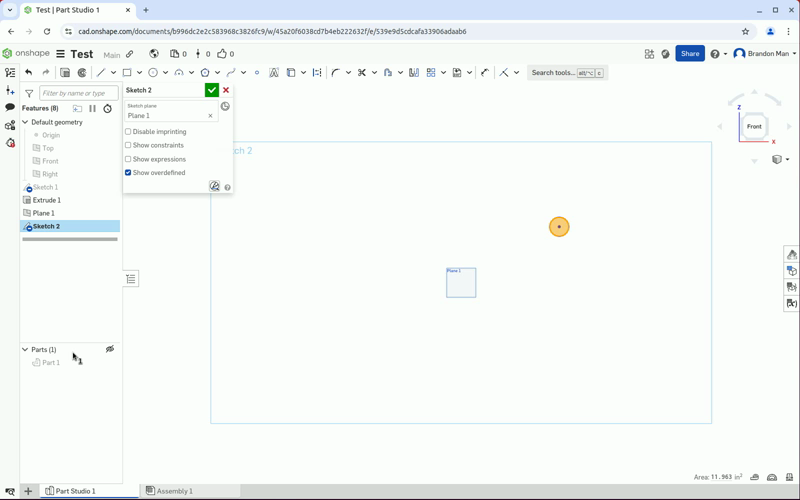
key(shift+y)
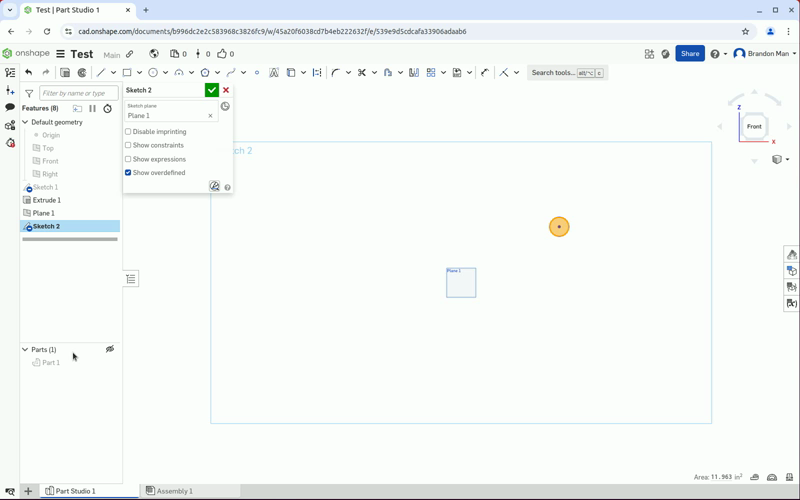
key(shift+e)
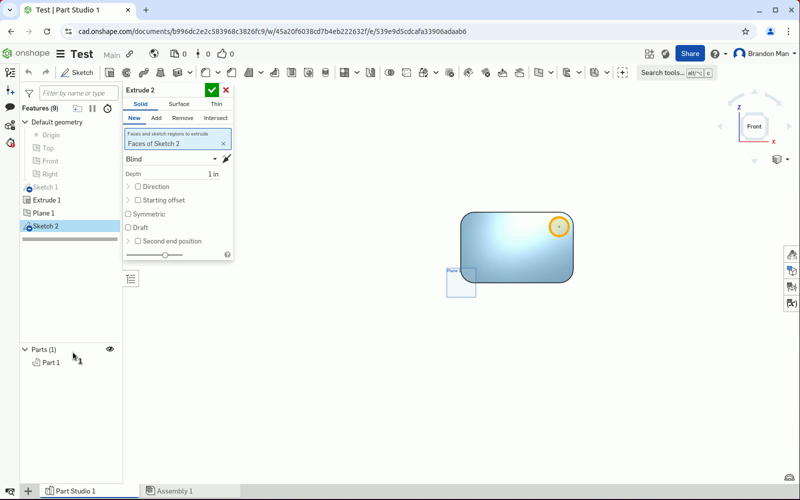
mouse_move(143, 106)
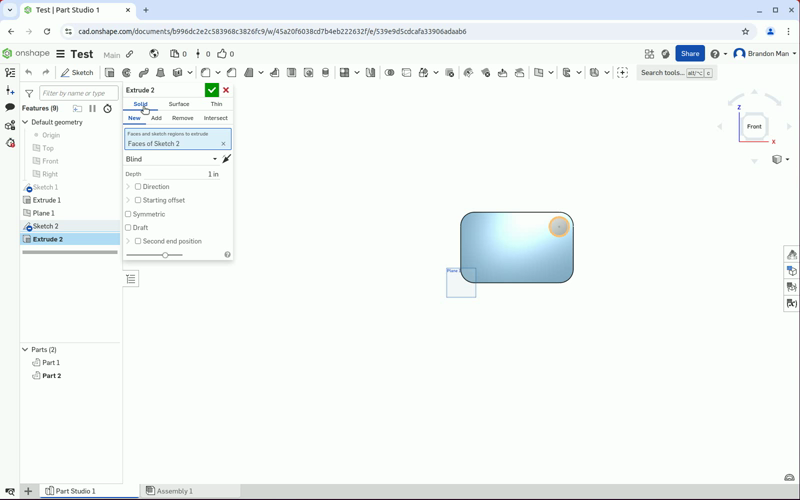
click(143, 106)
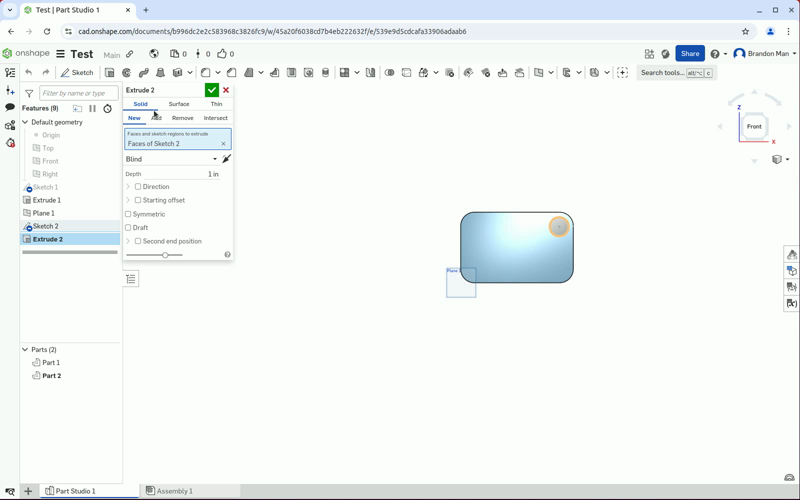
mouse_move(186, 120)
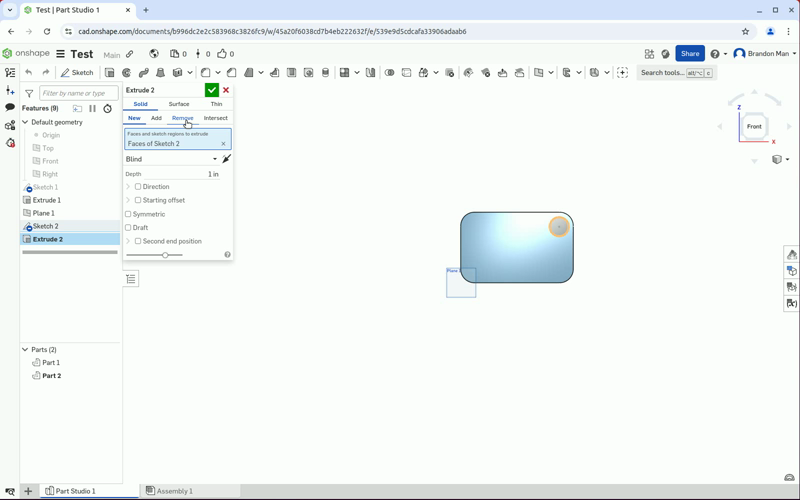
click(186, 120)
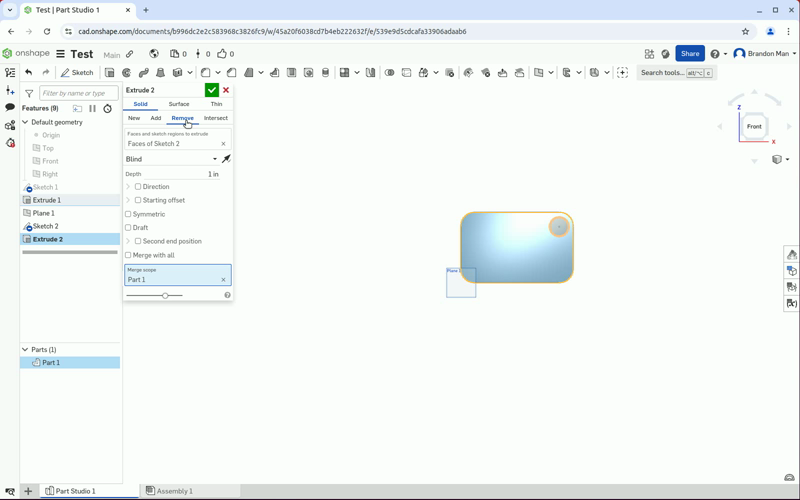
key(tab, 4)
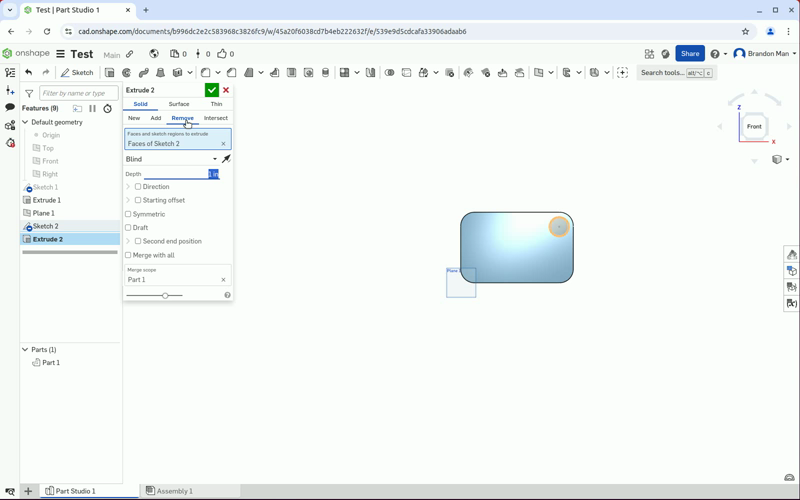
text(1.685)
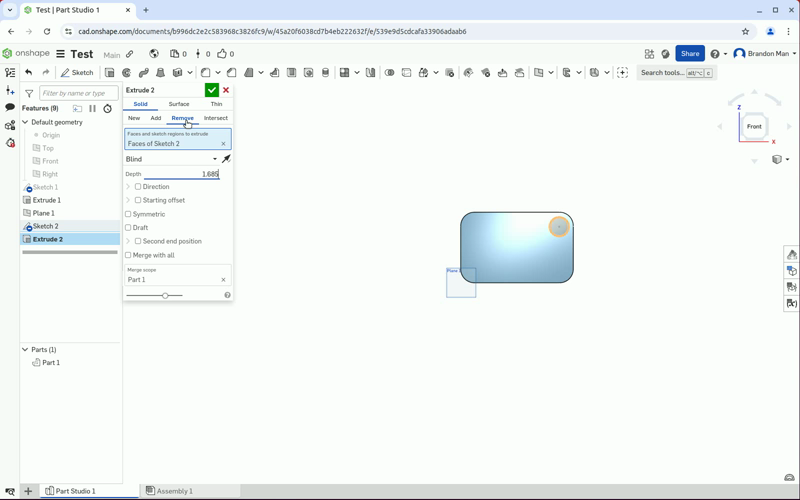
key(tab, 6)
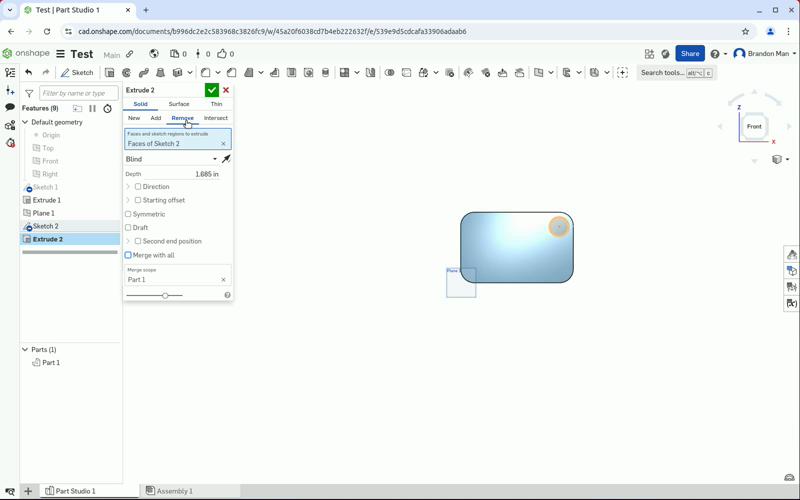
key(space)
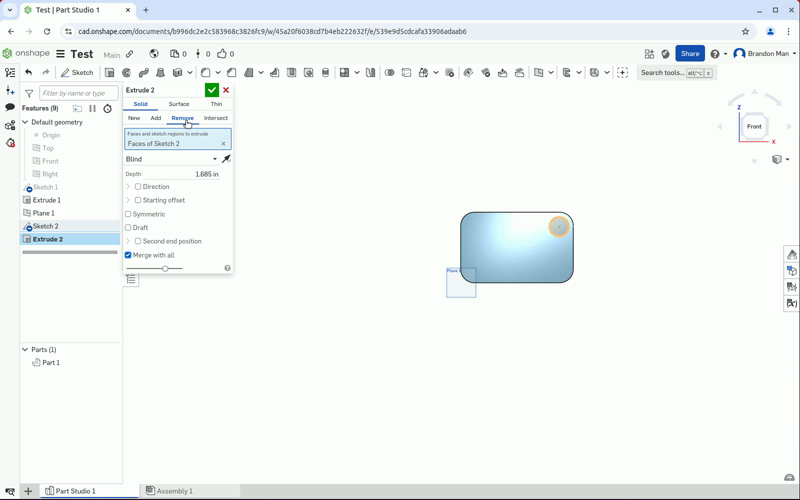
key(enter)
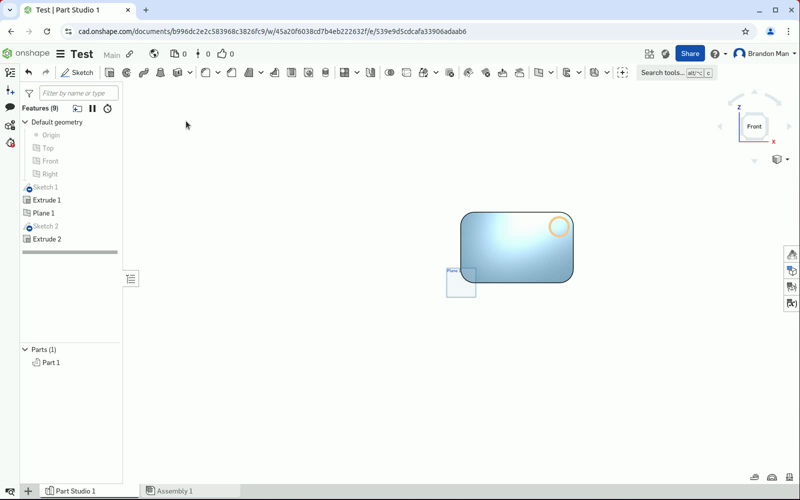
key(shift+h)
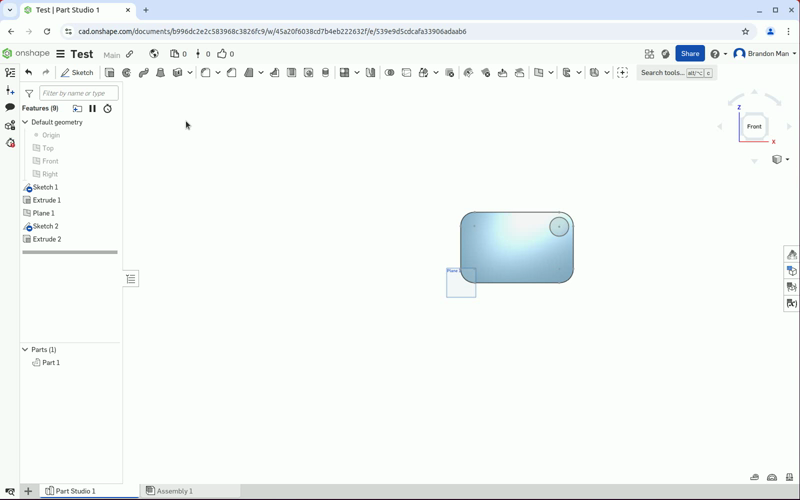
key(shift+h)
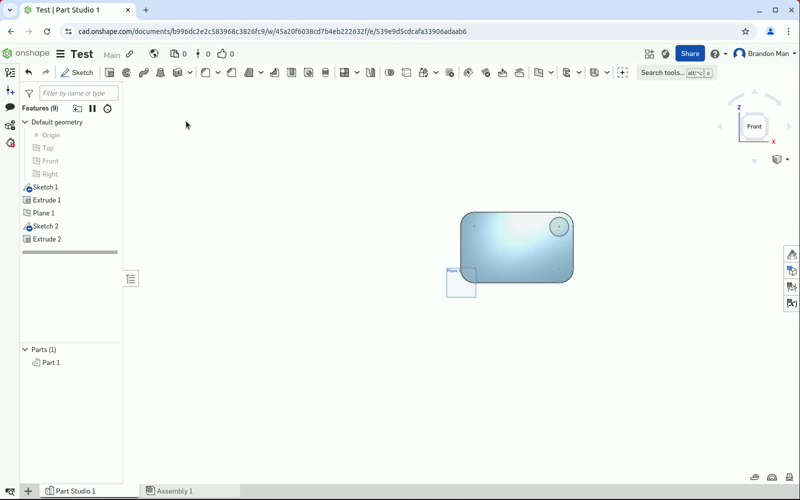
key(shift+7)
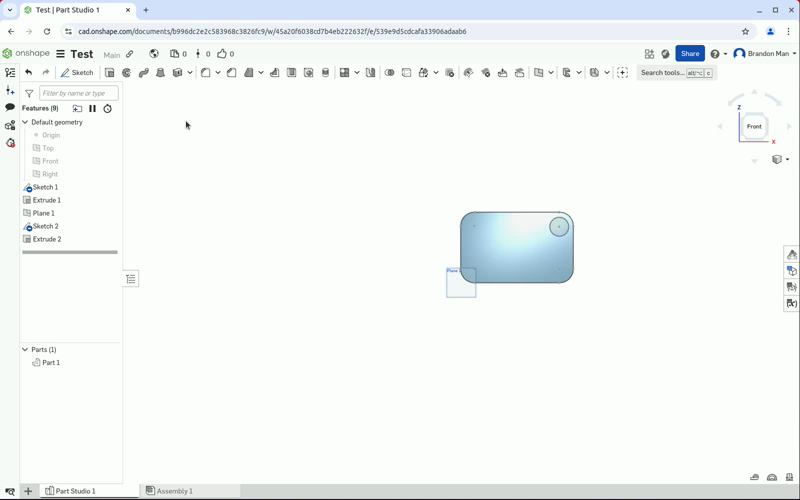
key(left, 2)
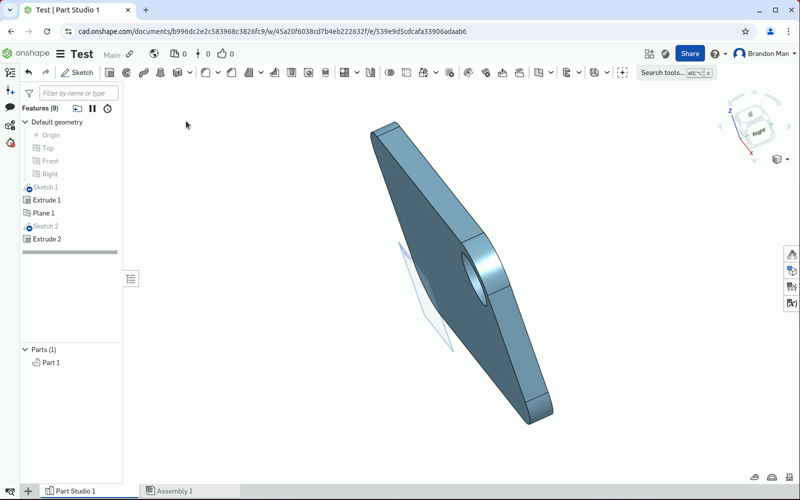
key(down, 2)
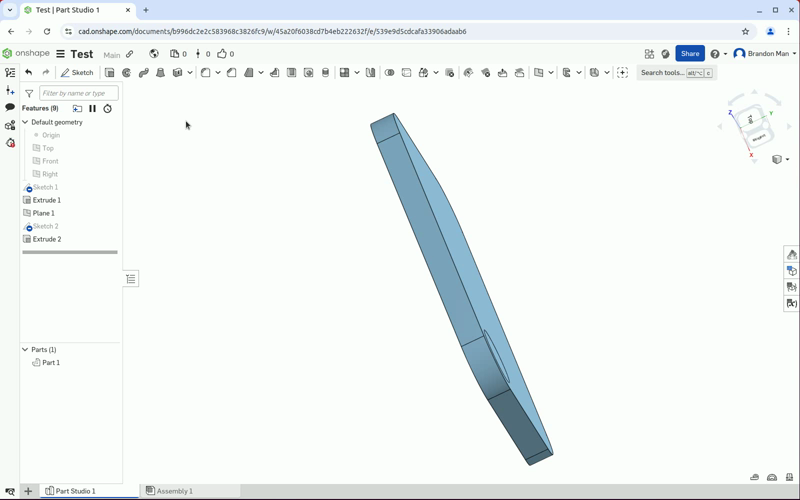
key(up, 2)
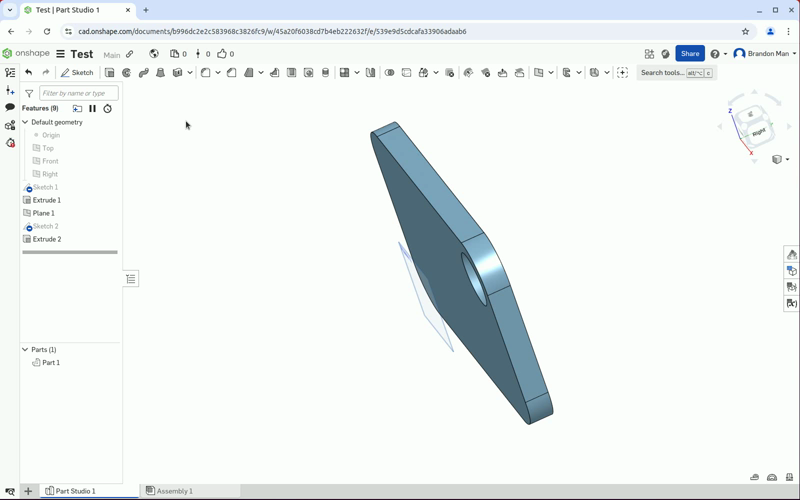
key(right, 2)
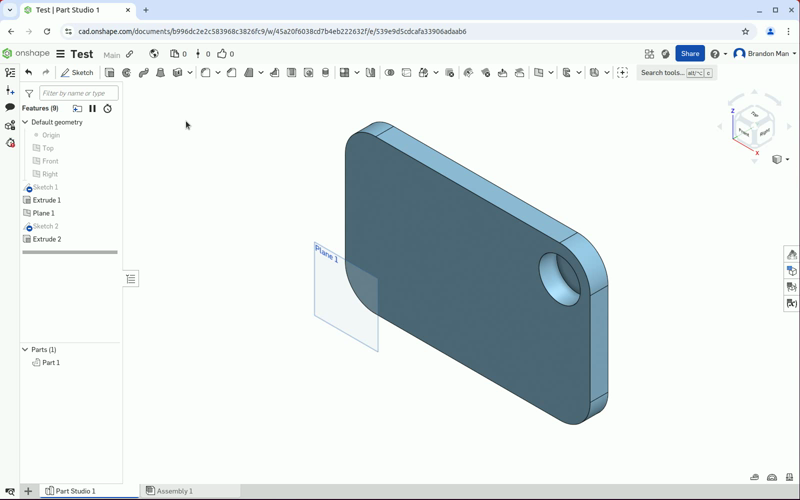
mouse_move(73, 189)
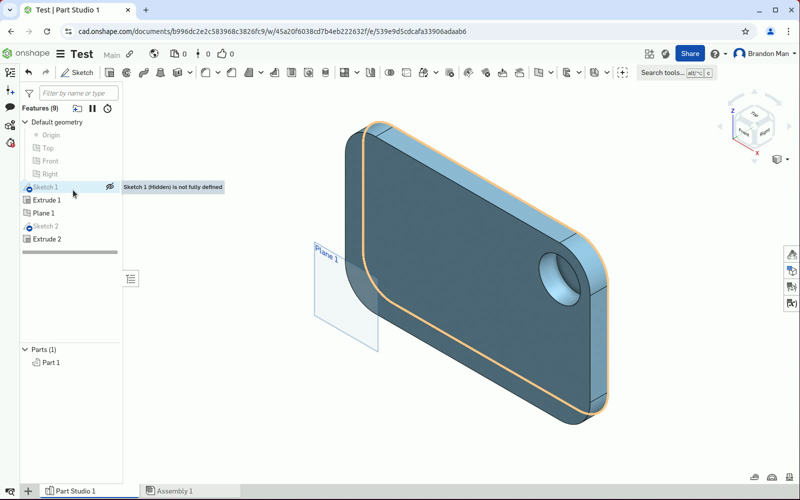
click(73, 189)